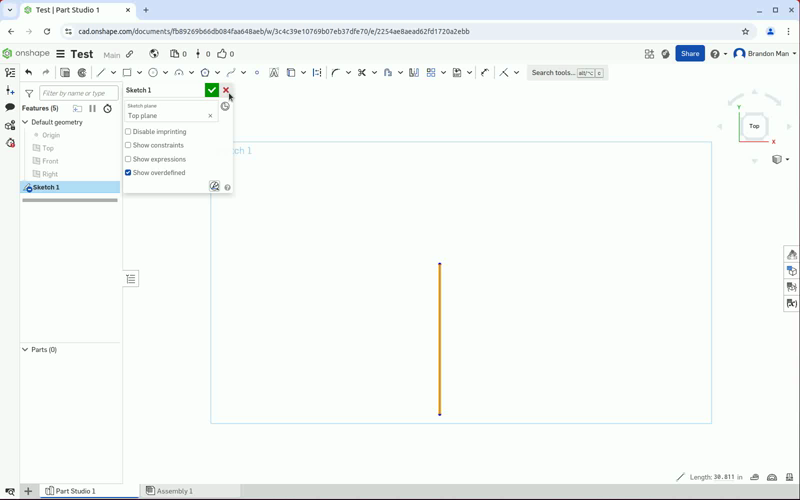
key(shift+h)
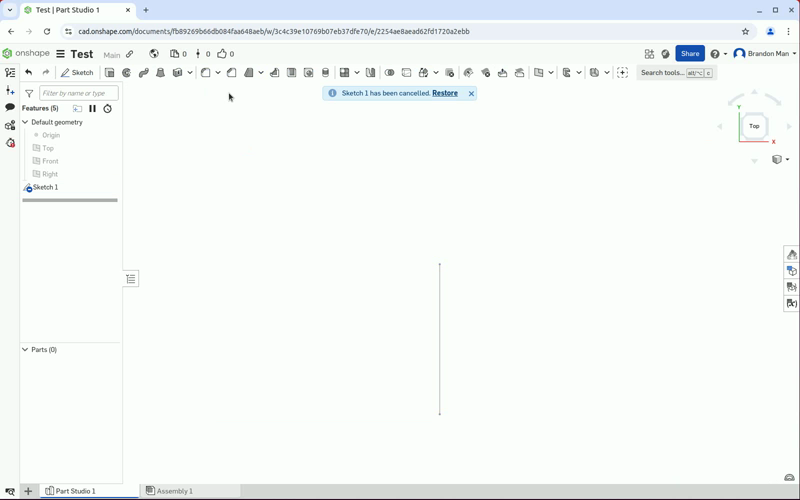
key(shift+s)
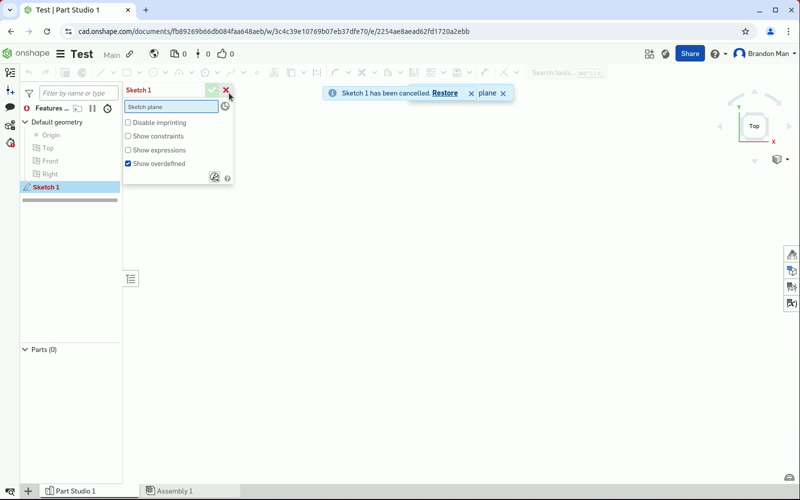
mouse_move(73, 150)
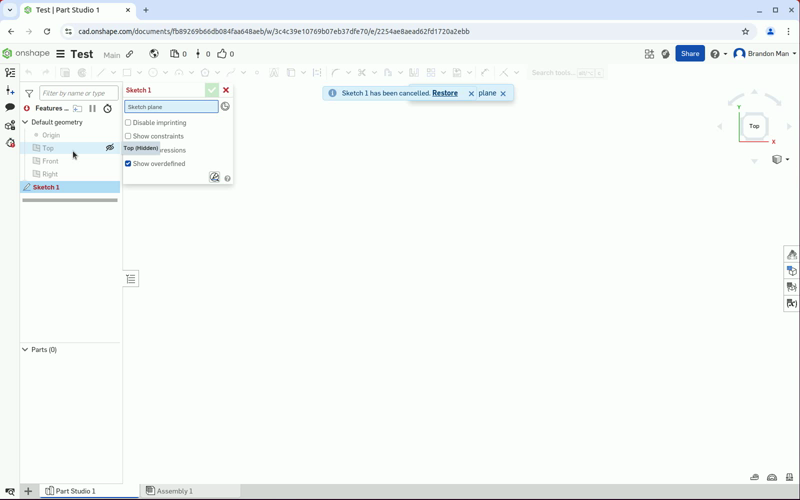
click(73, 150)
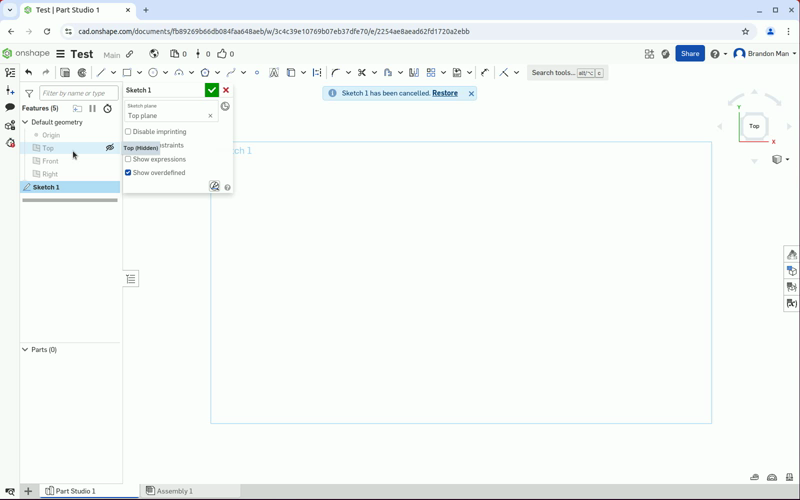
mouse_move(73, 352)
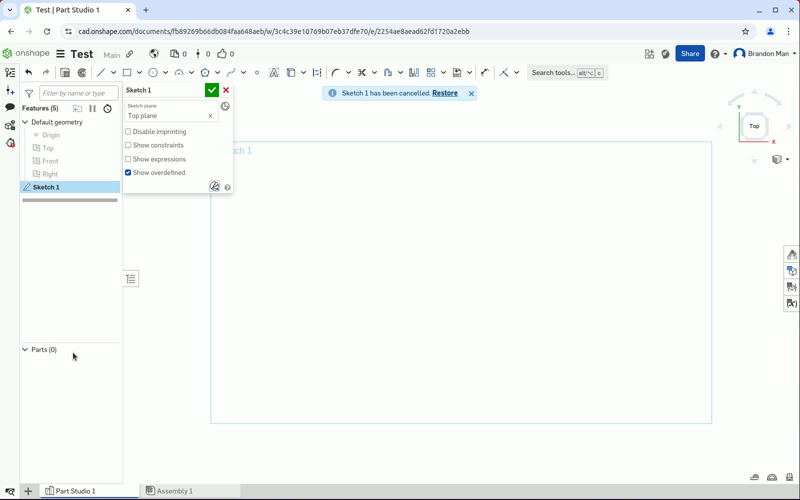
key(y)
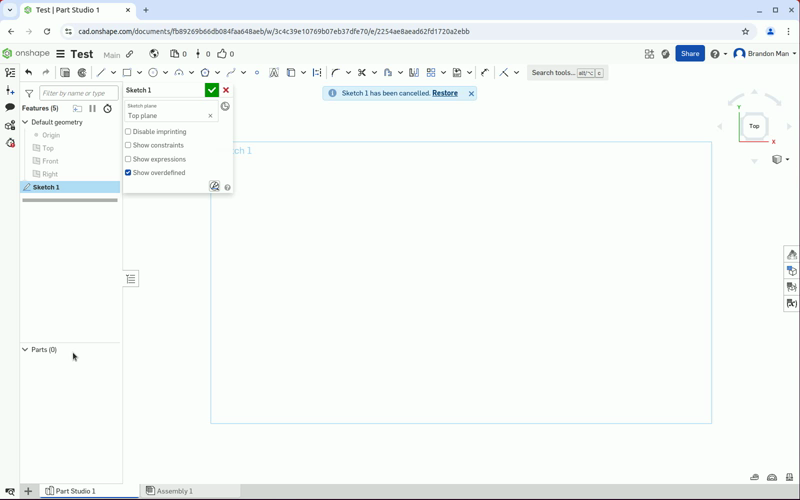
key(l)
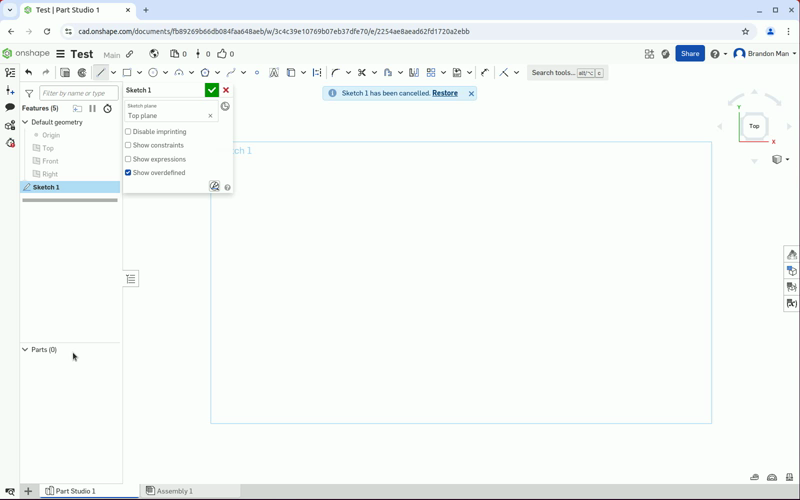
key_down(shift)
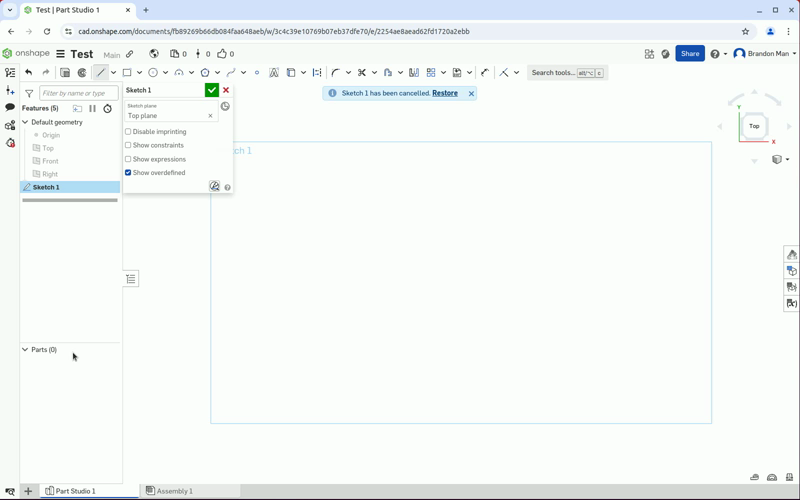
mouse_move(348, 367)
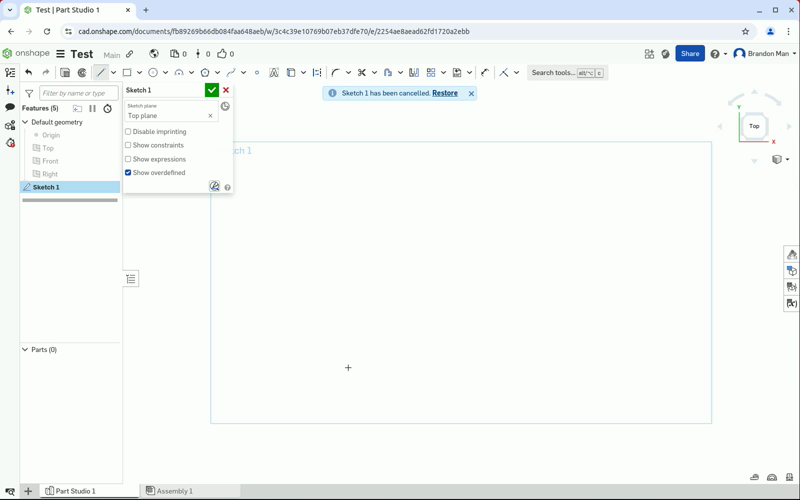
click(348, 367)
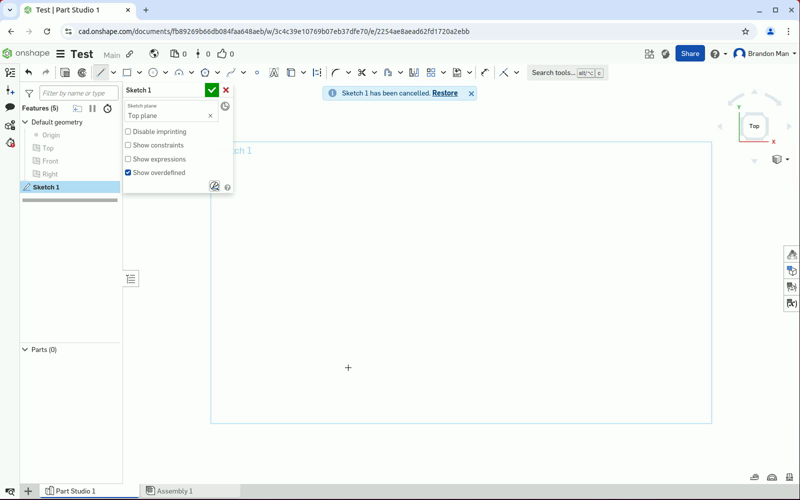
key_up(shift)
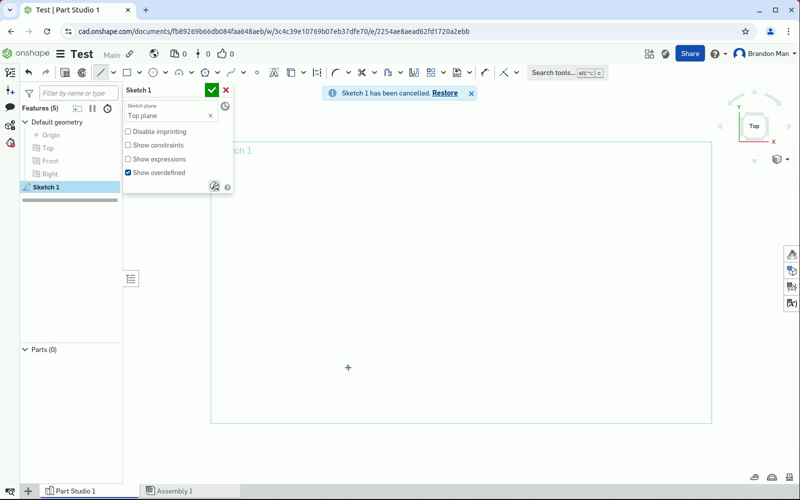
key_down(shift)
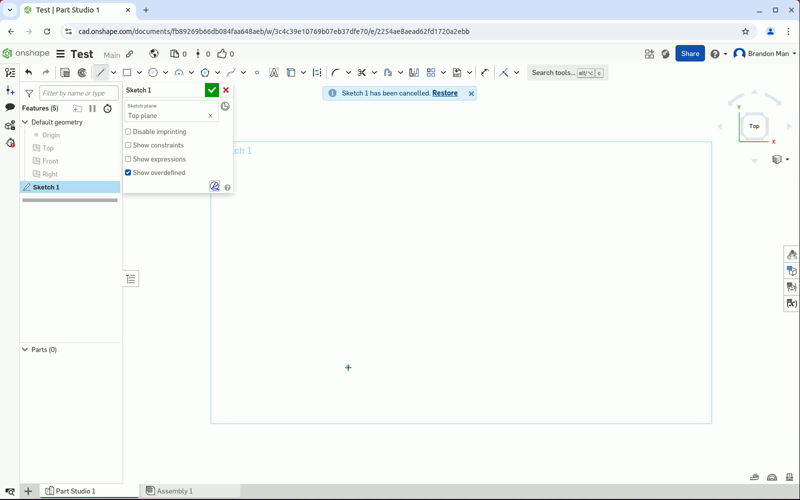
mouse_move(572, 367)
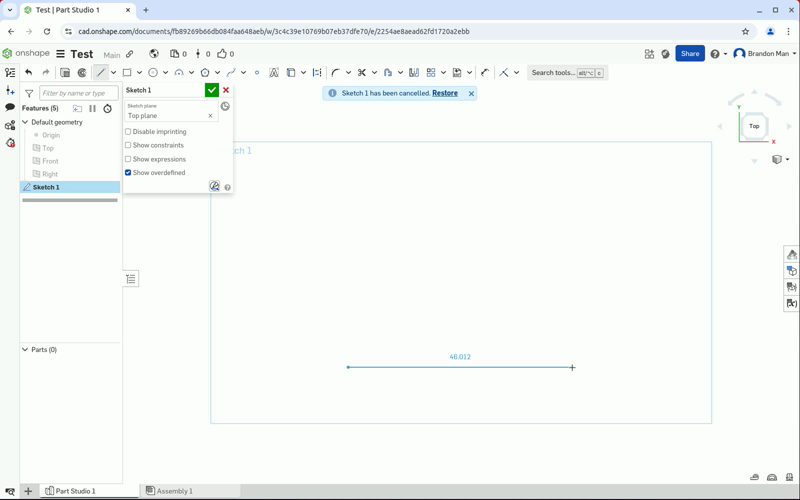
click(572, 367)
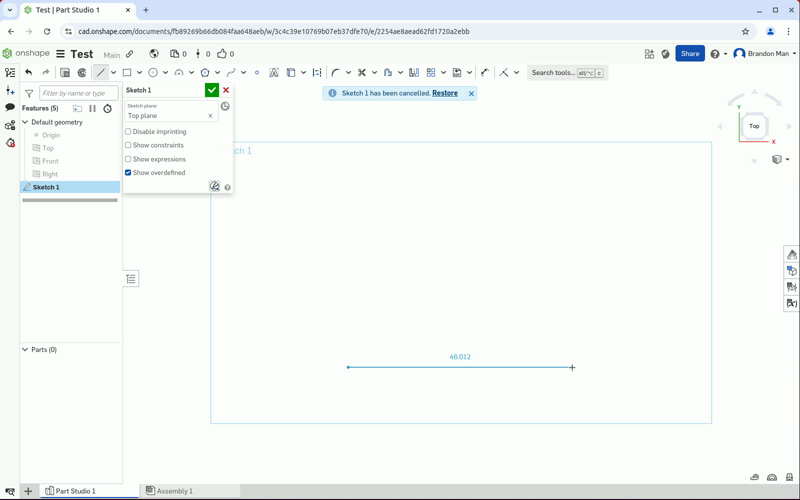
key_up(shift)
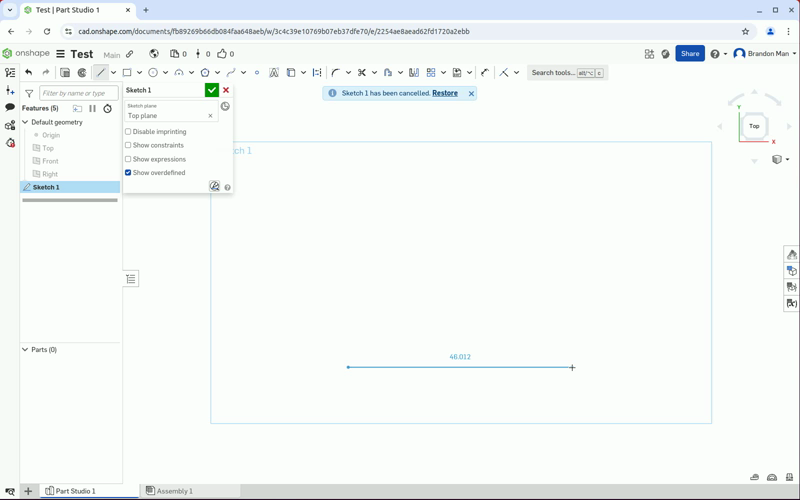
key_down(shift)
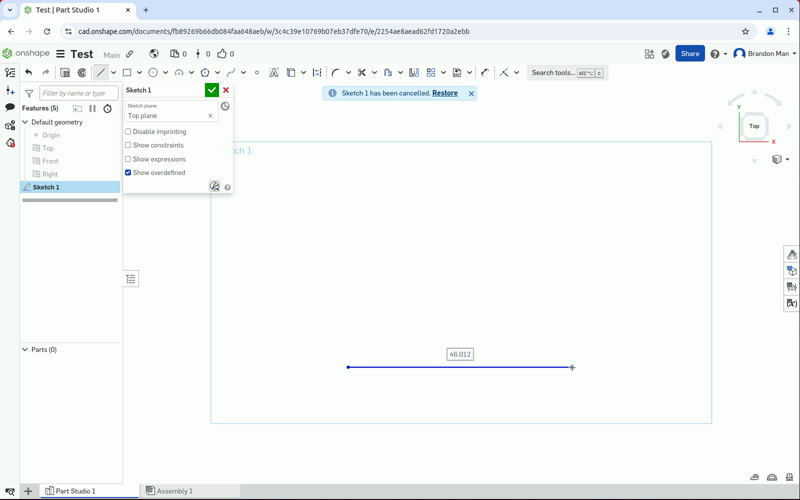
mouse_move(572, 199)
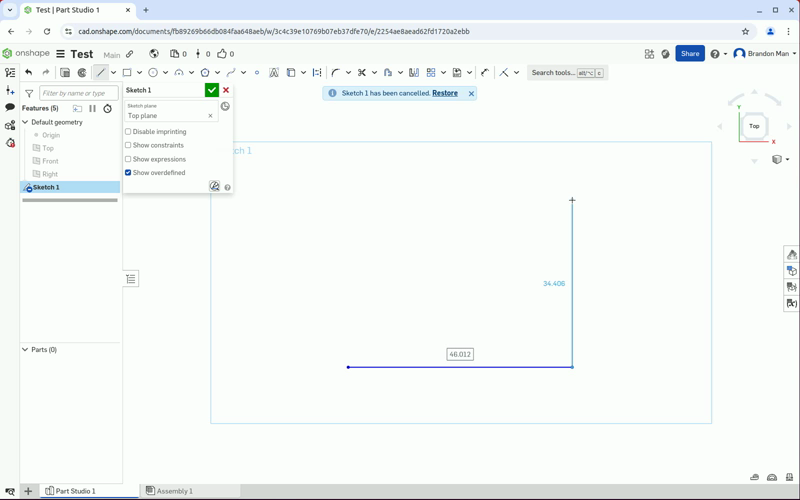
click(572, 199)
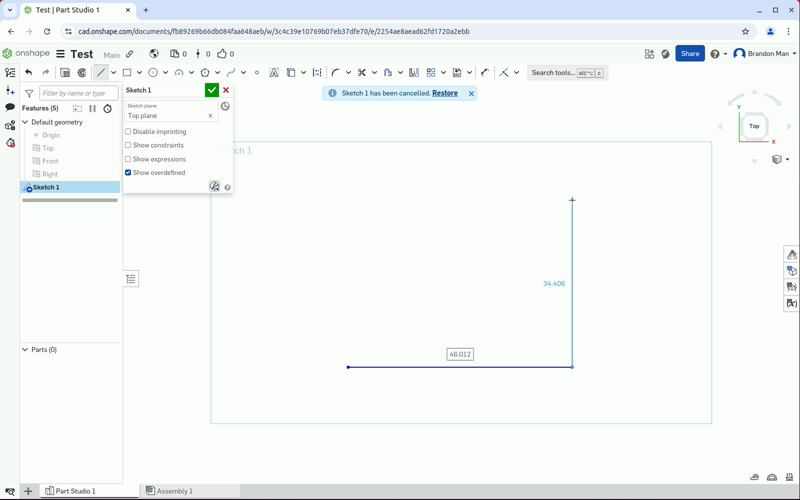
key_up(shift)
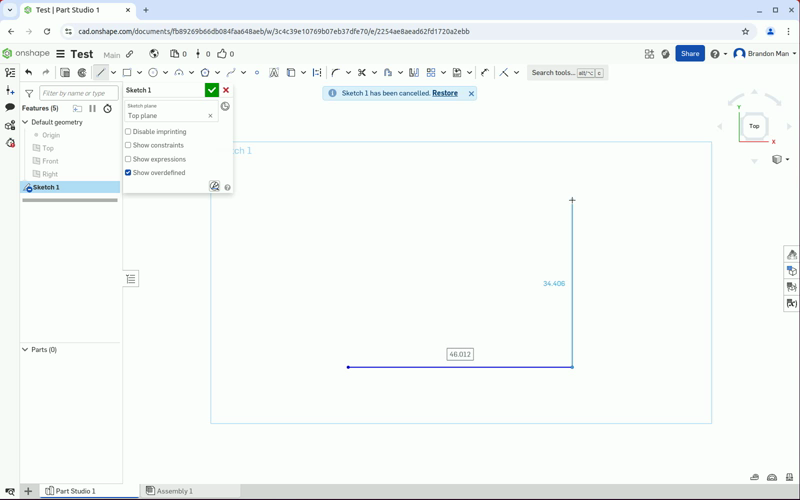
key_down(shift)
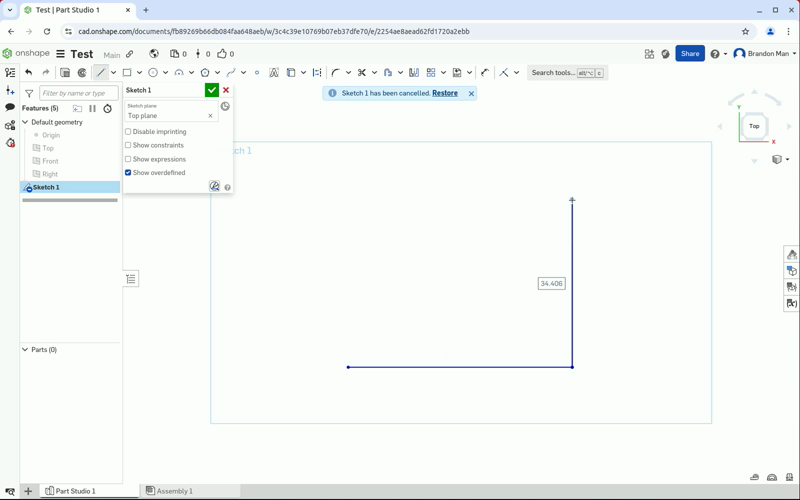
mouse_move(348, 199)
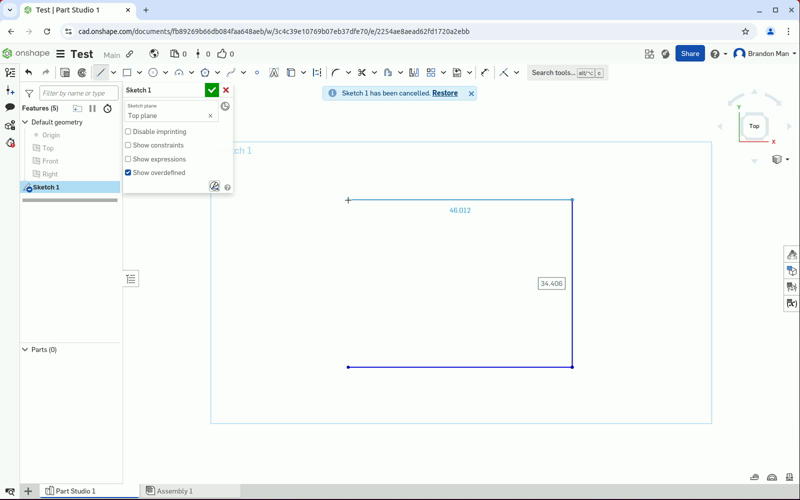
click(348, 199)
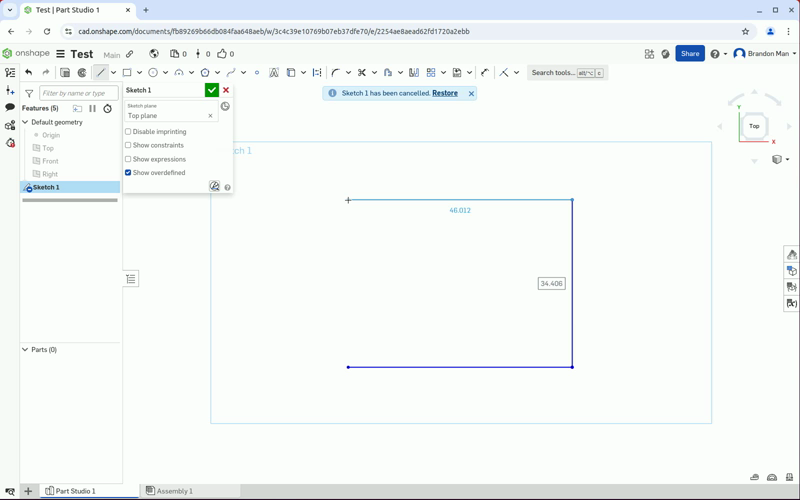
key_up(shift)
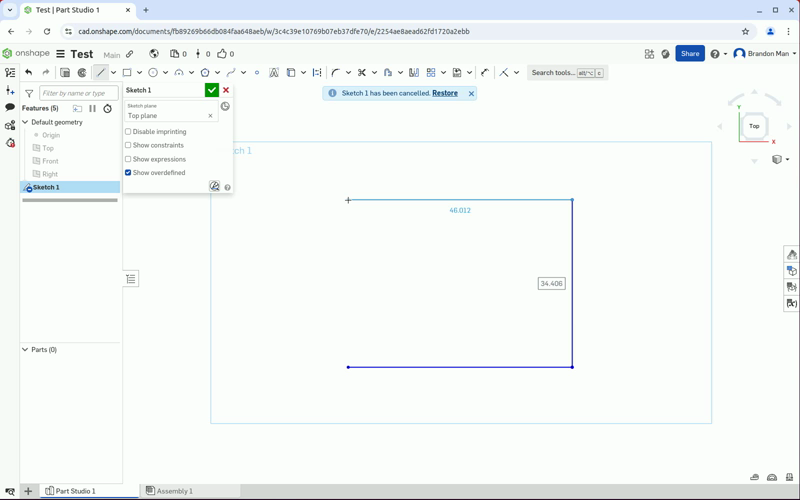
key_down(shift)
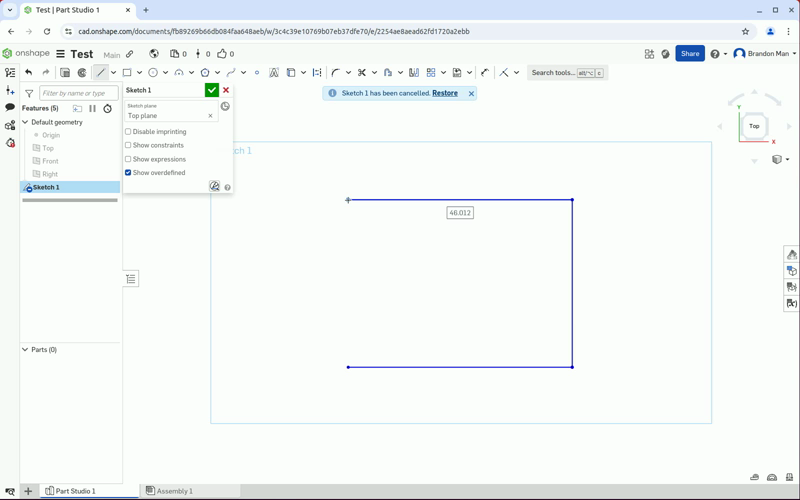
mouse_move(348, 367)
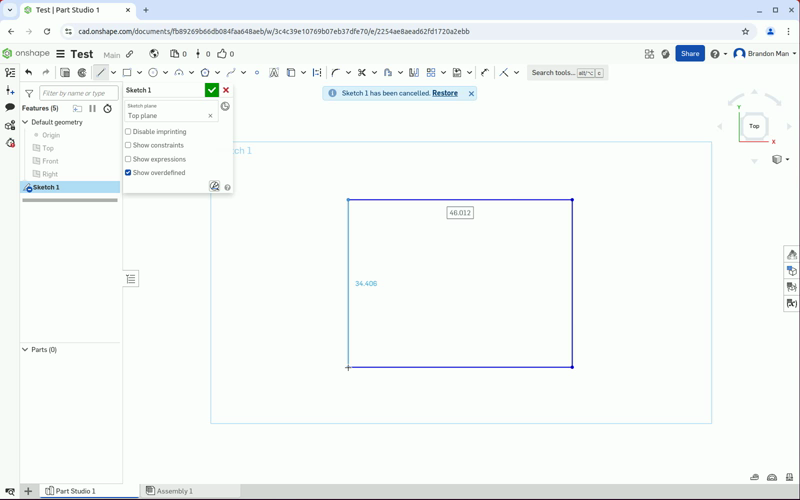
key_up(shift)
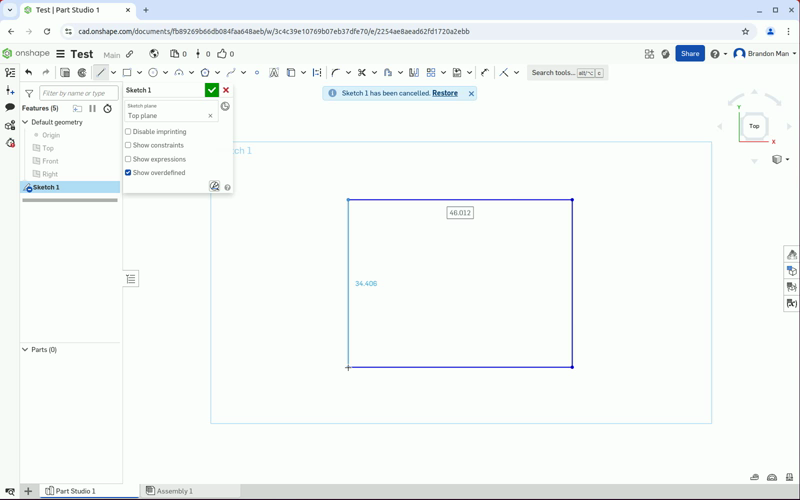
click(348, 367)
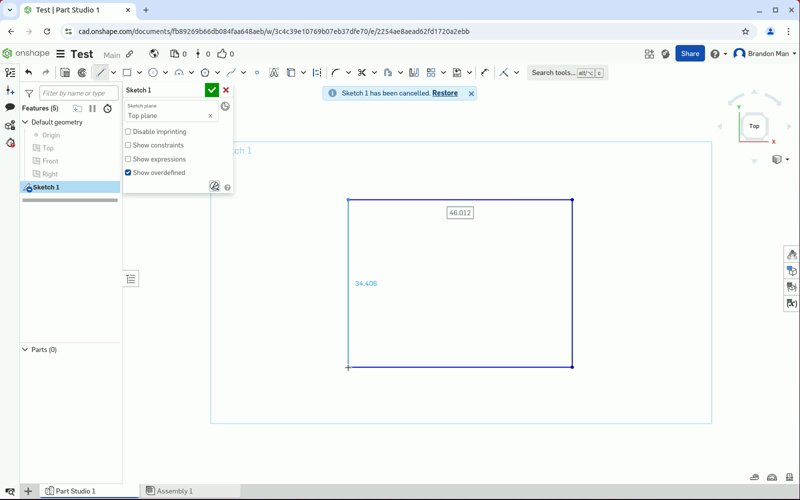
key(esc)
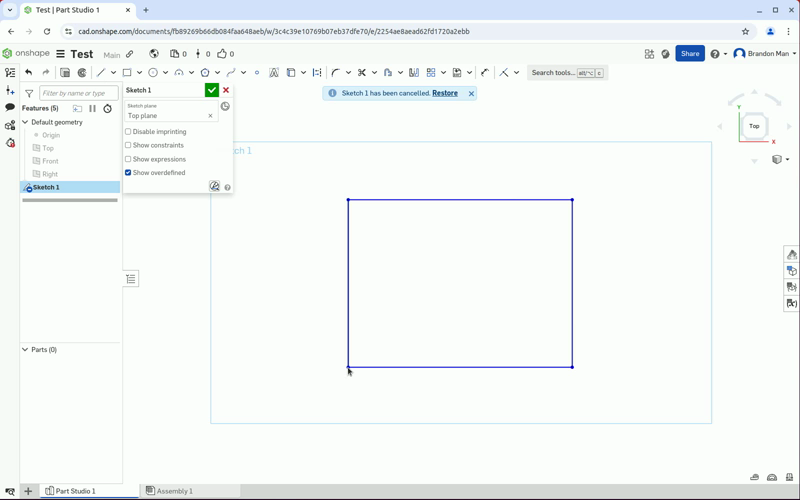
mouse_move(432, 312)
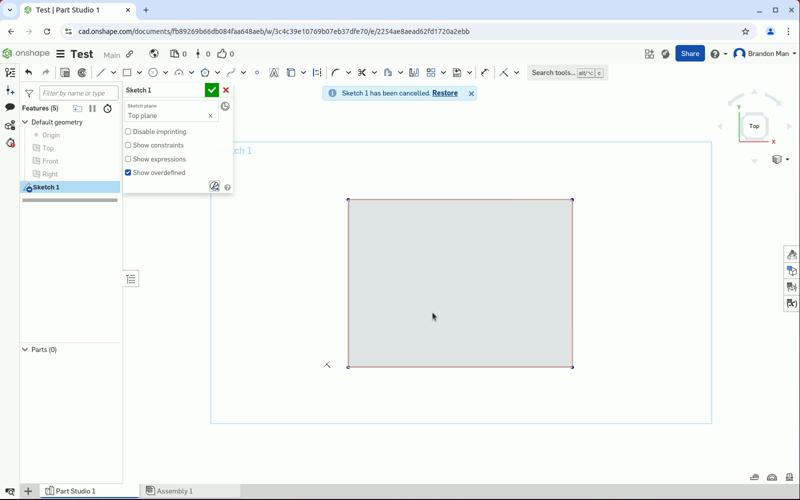
click(432, 312)
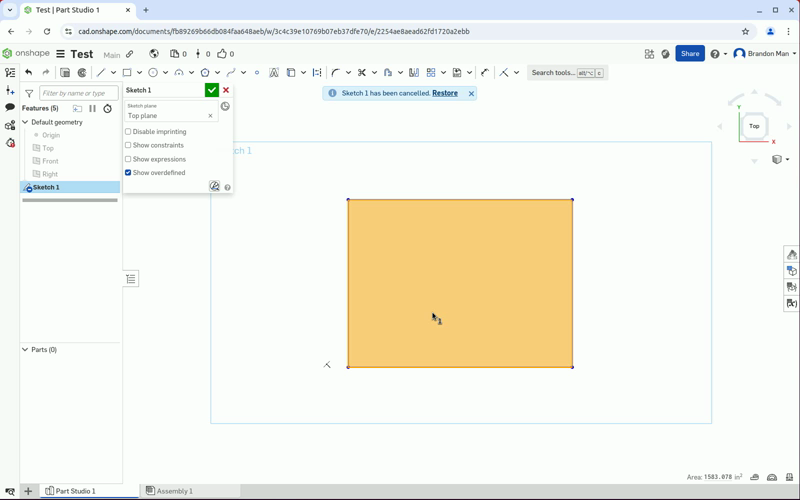
mouse_move(73, 352)
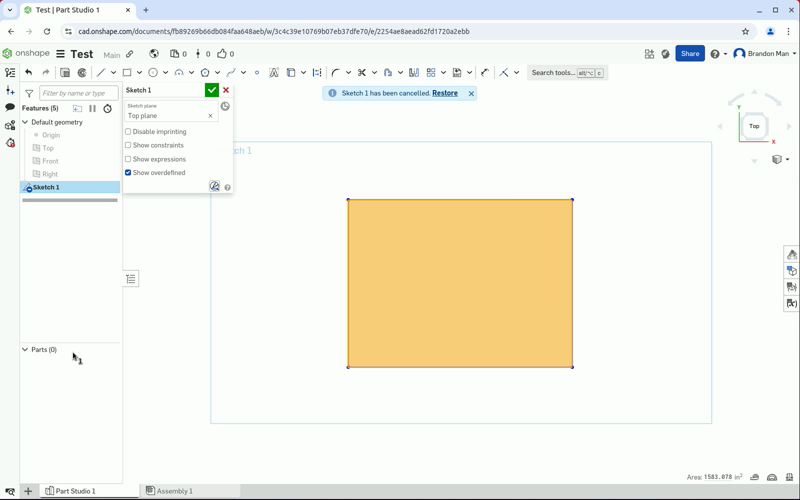
key(shift+y)
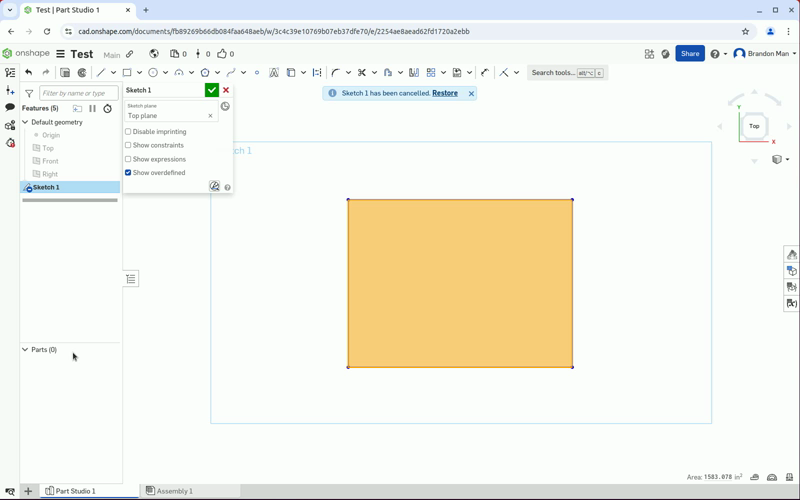
key(shift+e)
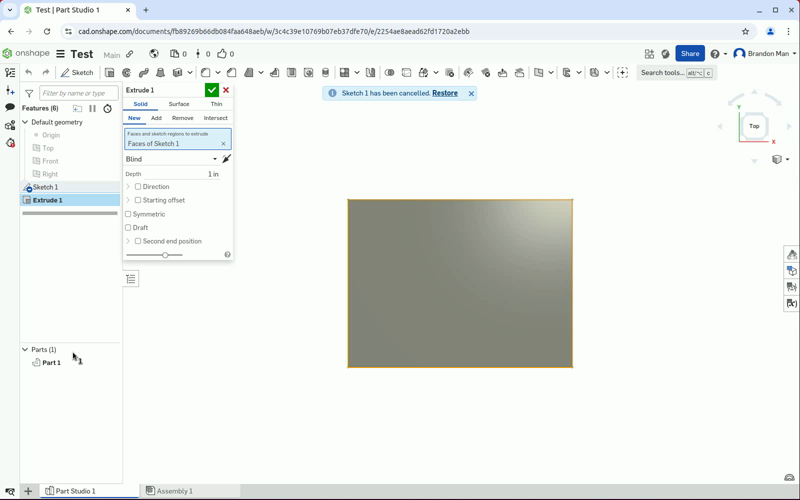
mouse_move(143, 106)
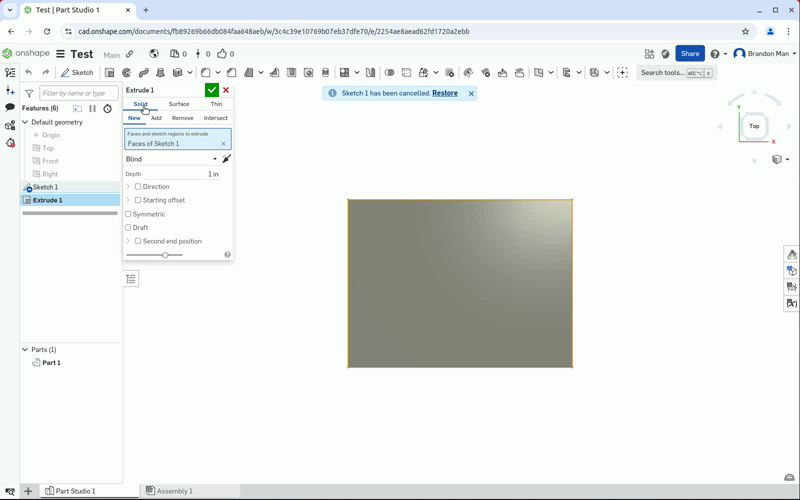
click(143, 106)
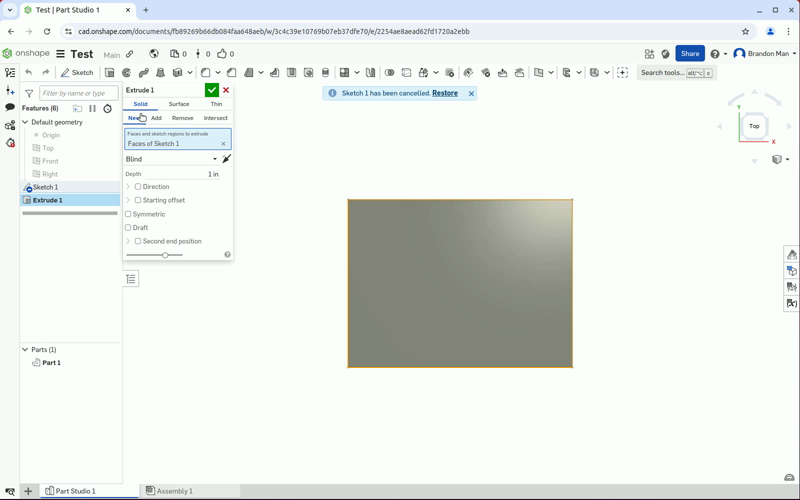
mouse_move(137, 120)
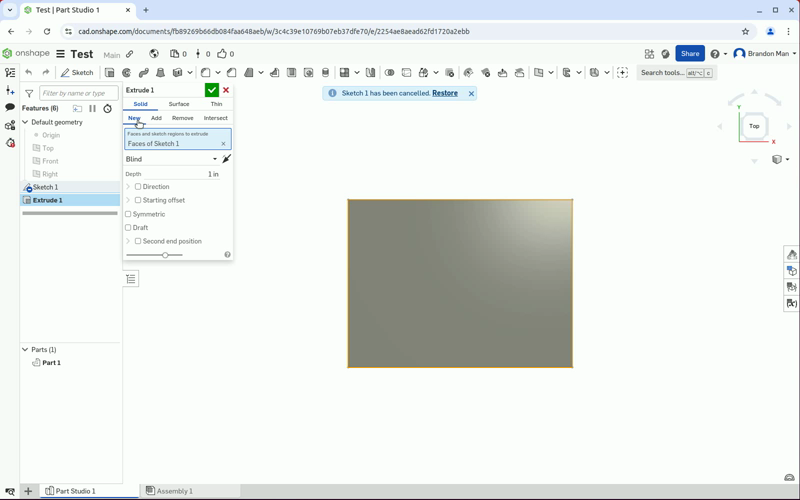
click(137, 120)
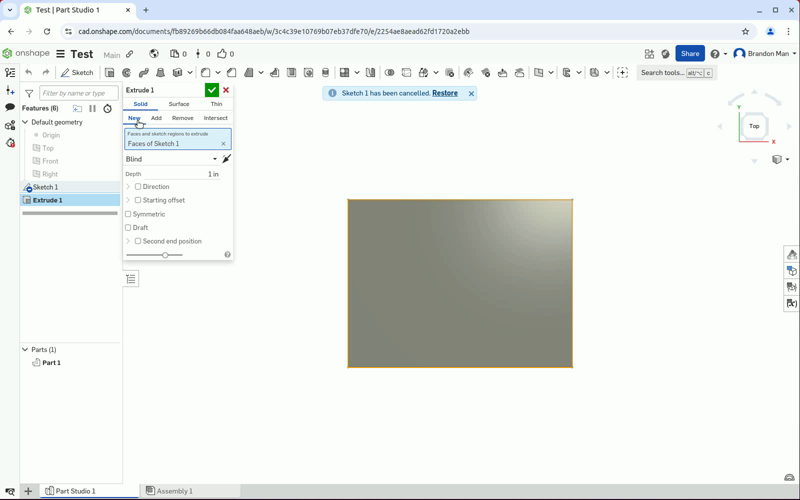
key(tab, 4)
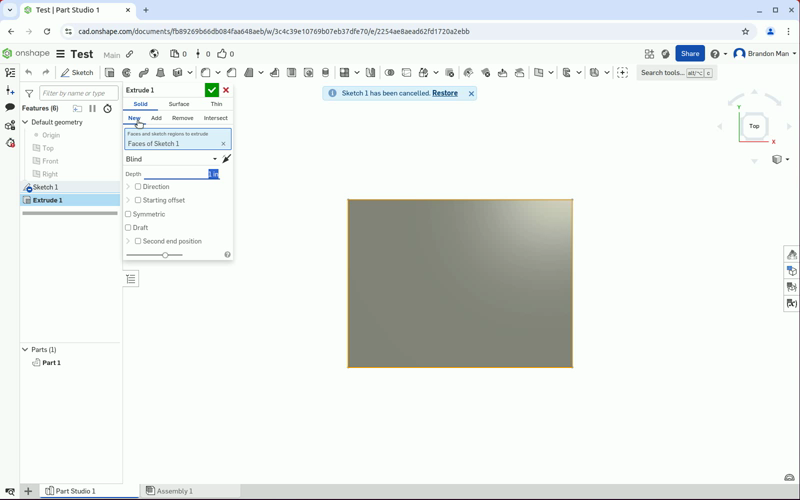
text(23.108)
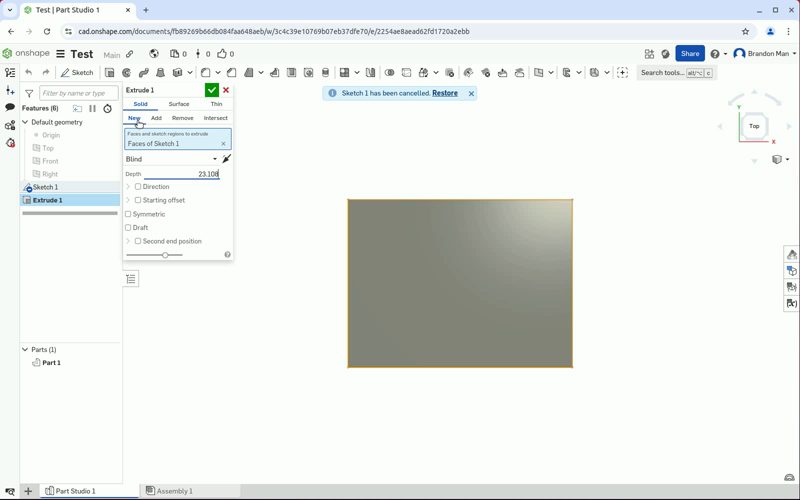
key(enter)
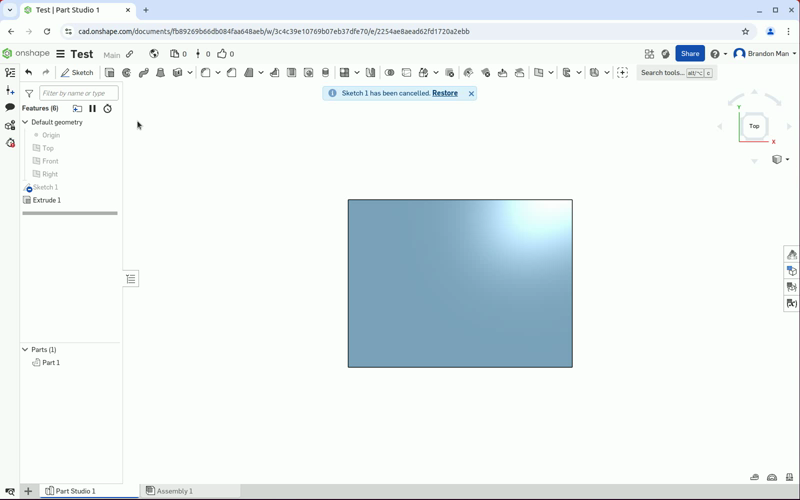
key(shift+h)
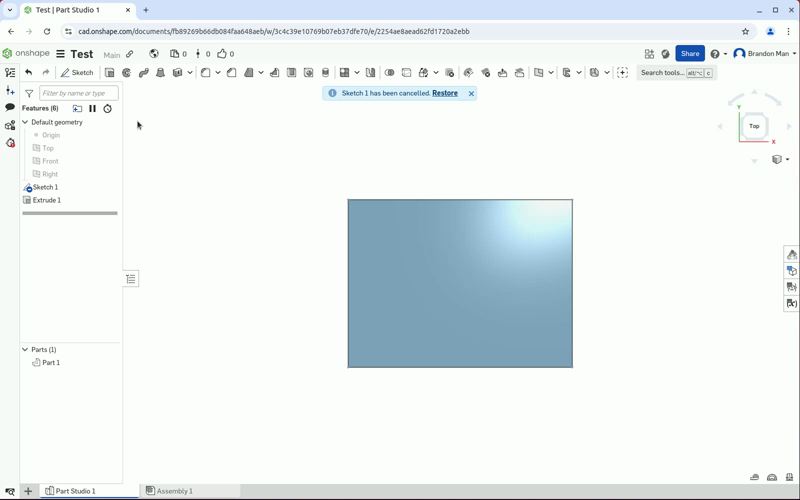
key(shift+h)
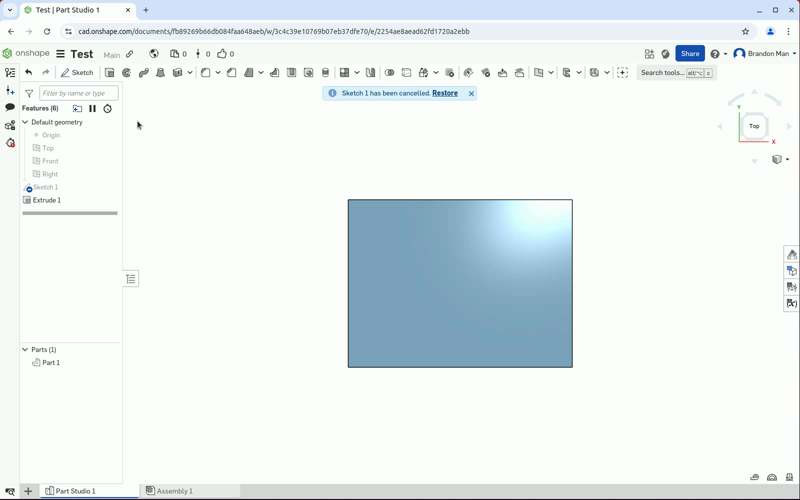
mouse_move(73, 189)
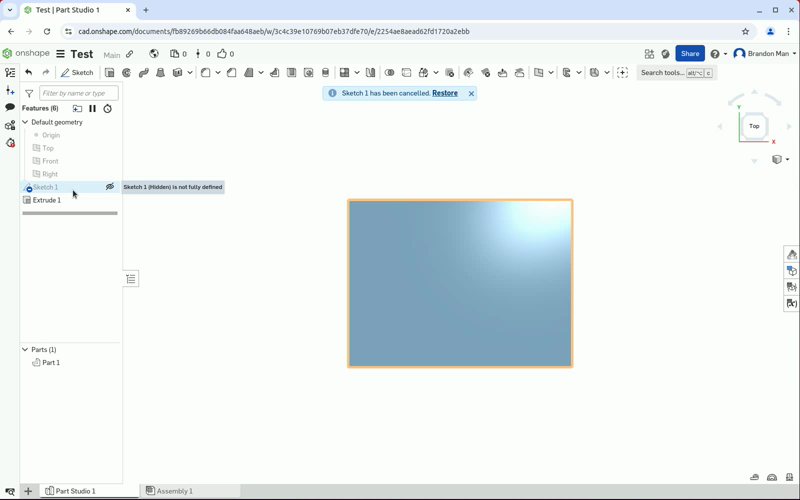
click(73, 189)
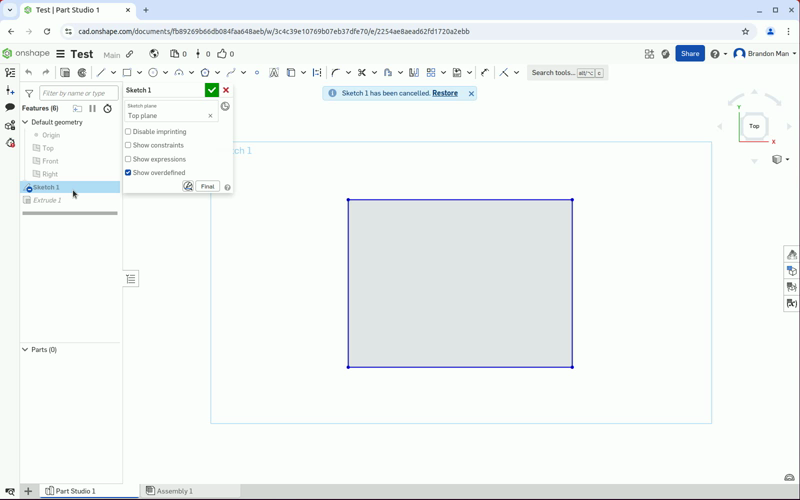
mouse_move(229, 92)
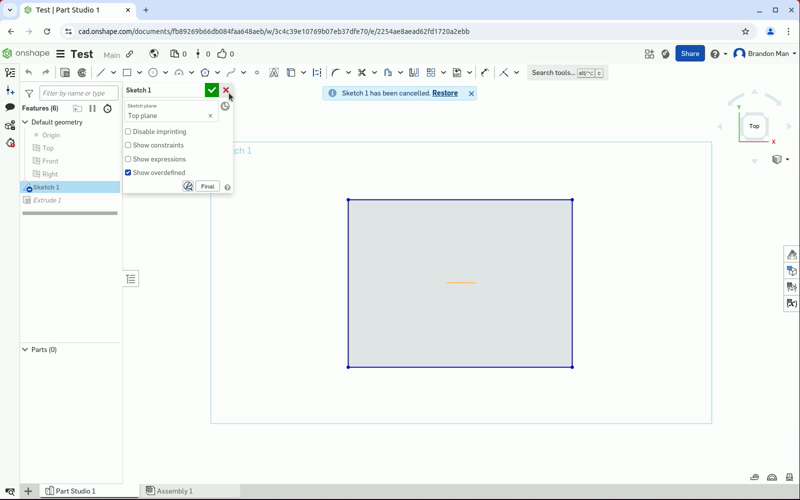
click(229, 92)
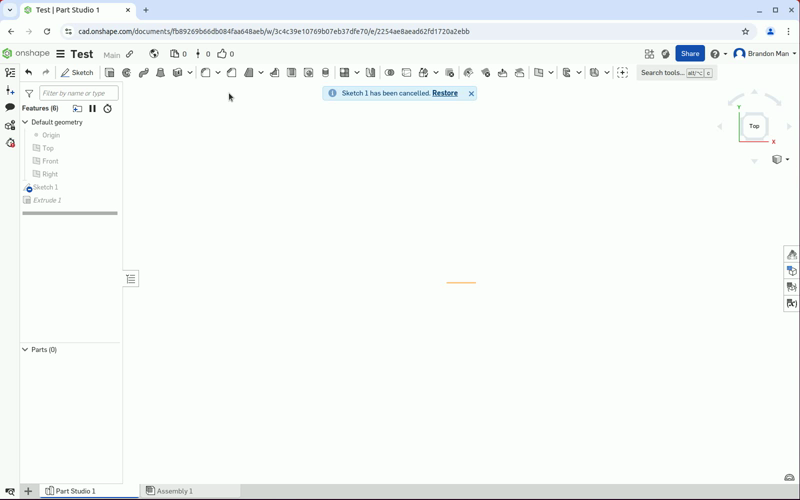
mouse_move(73, 352)
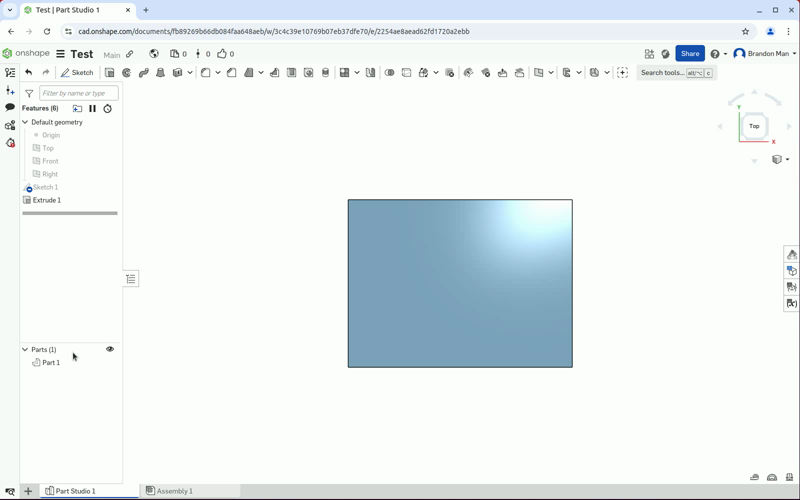
key(y)
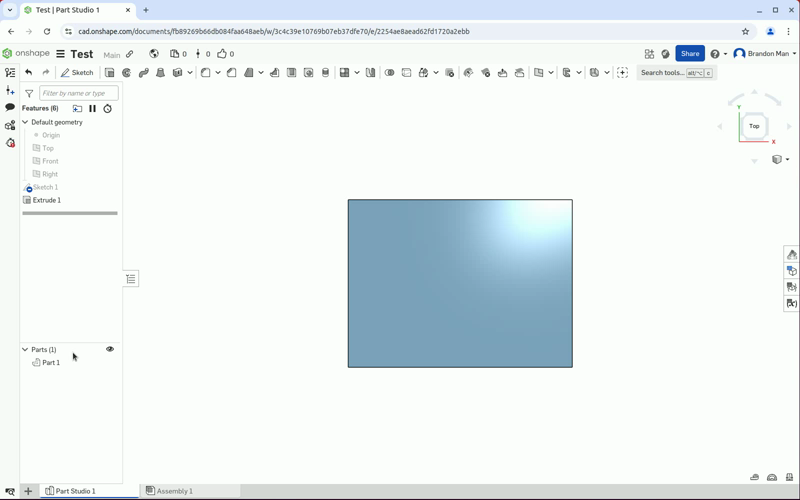
key(shift+p)
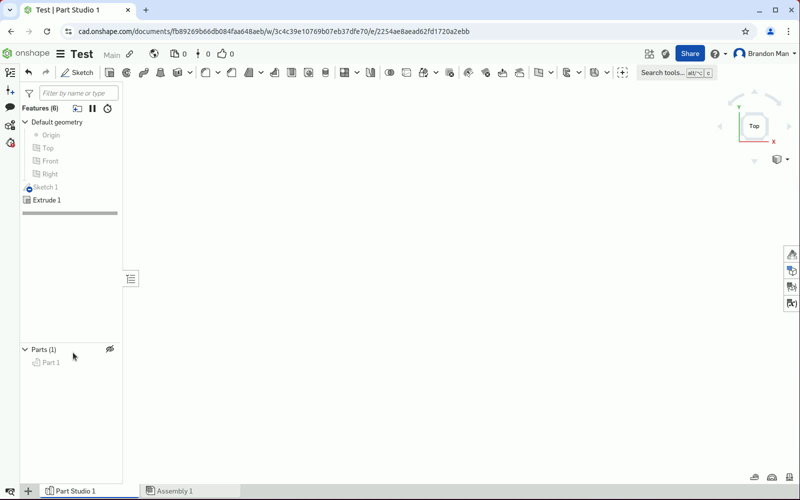
key(space)
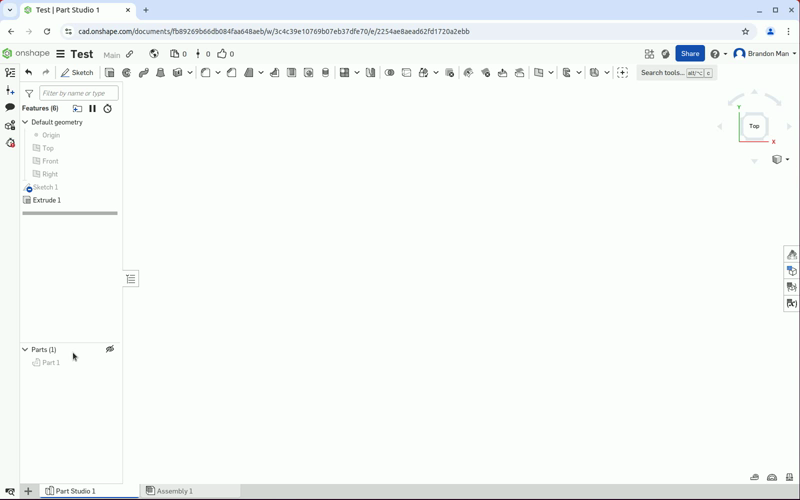
key_down(shift)
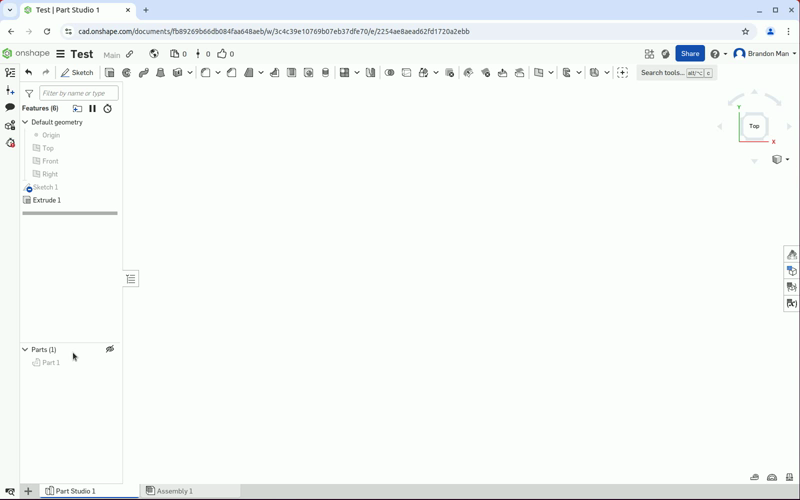
key(up)
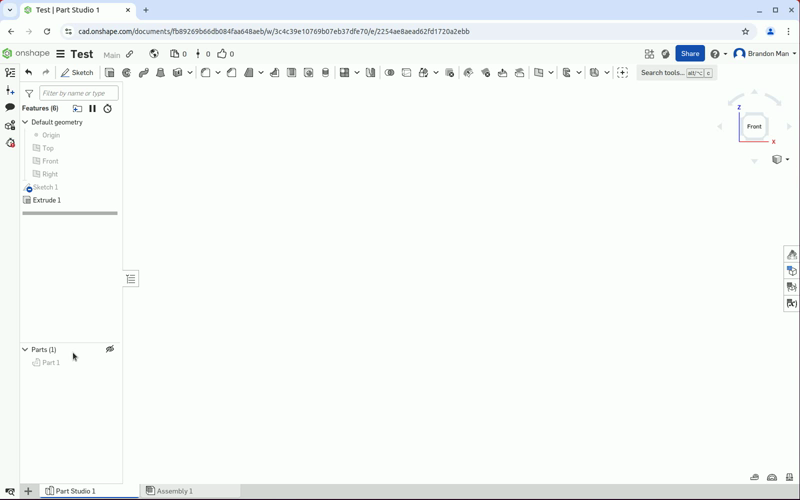
key_up(shift)
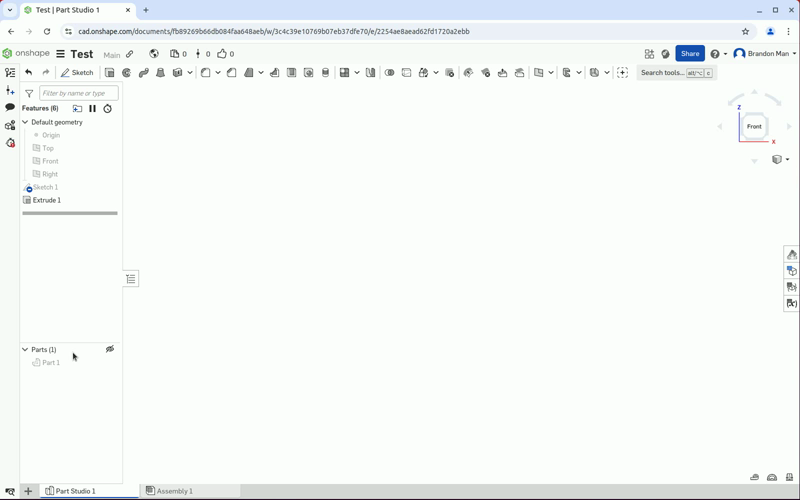
key(space)
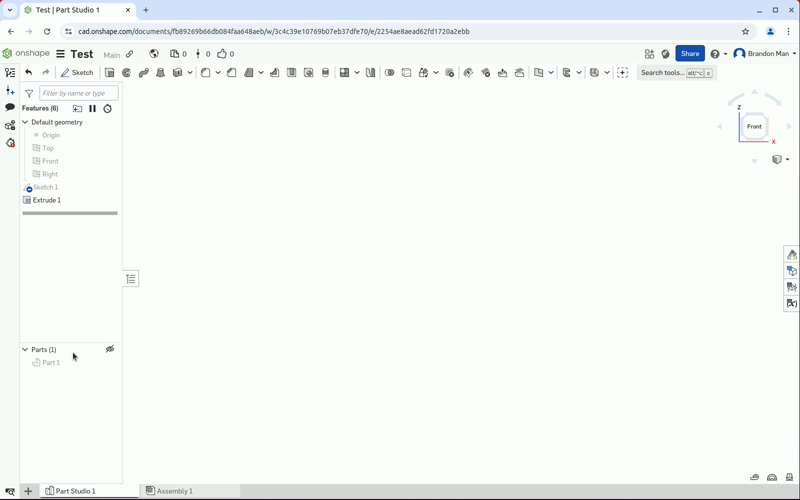
key_down(shift)
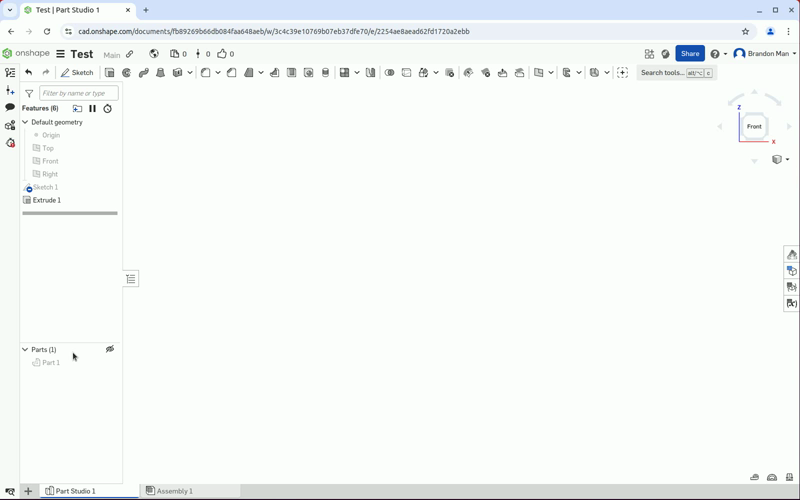
key(left)
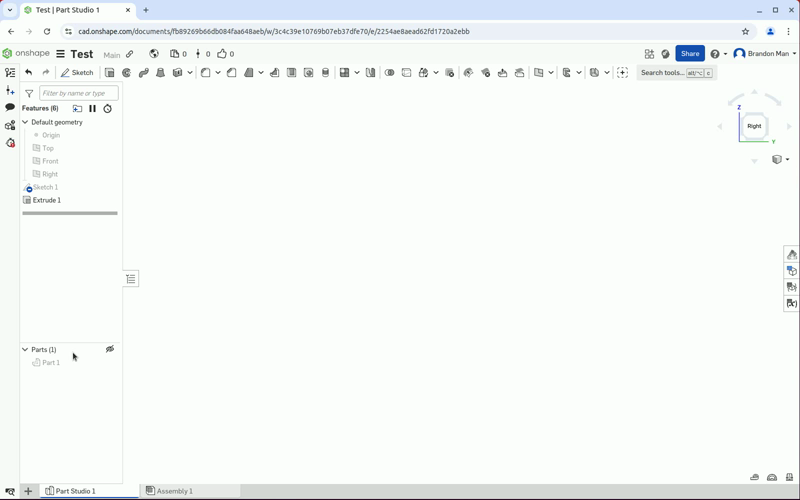
key_up(shift)
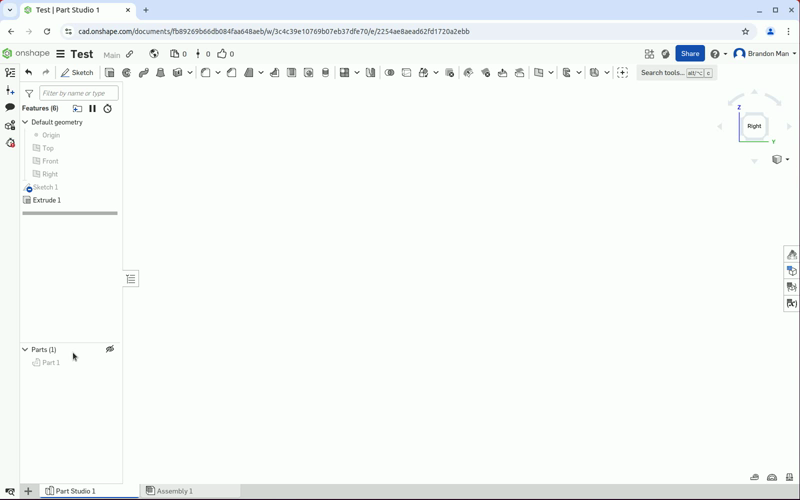
mouse_move(73, 352)
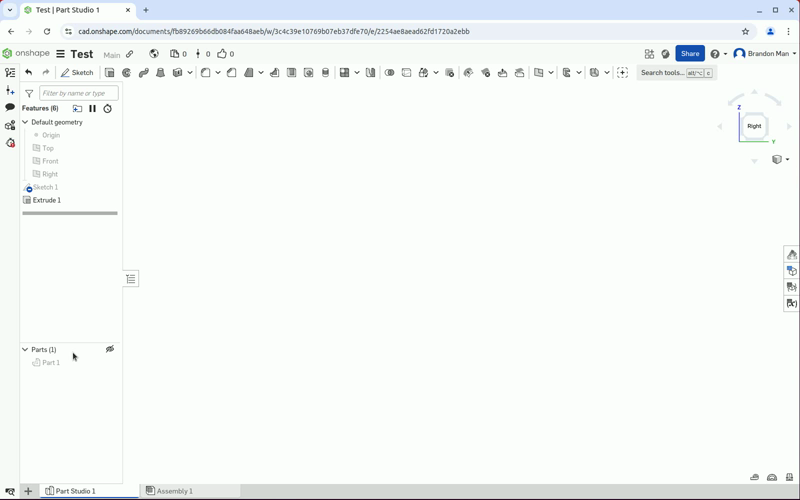
key(shift+y)
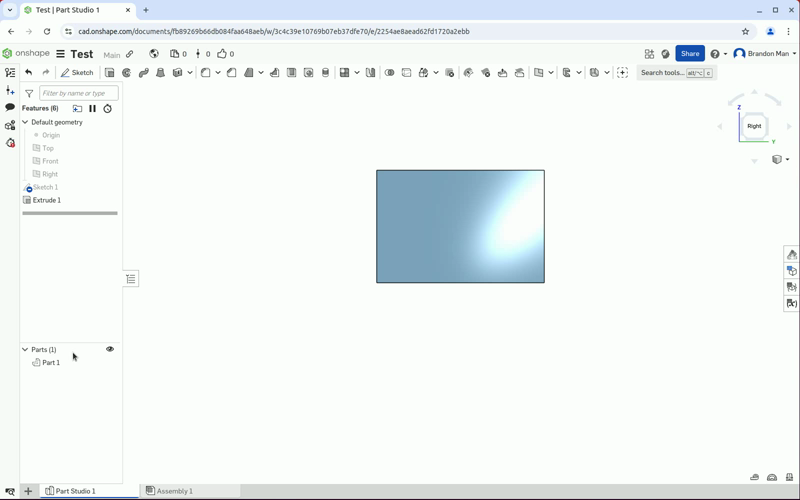
mouse_move(541, 75)
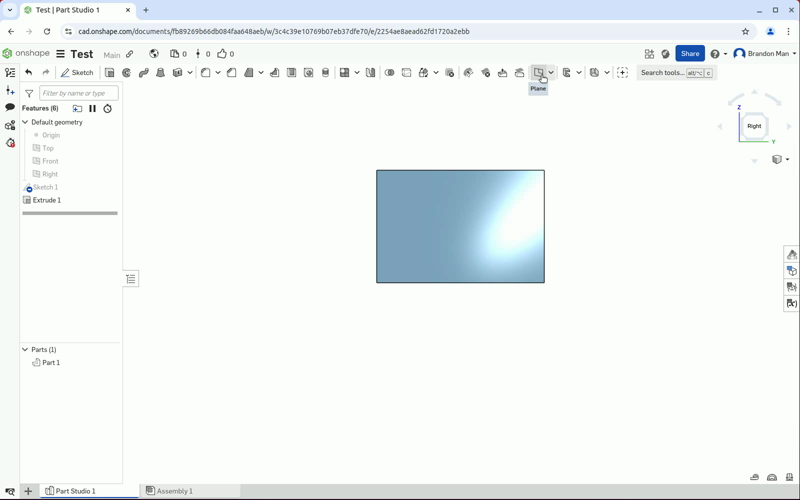
click(541, 75)
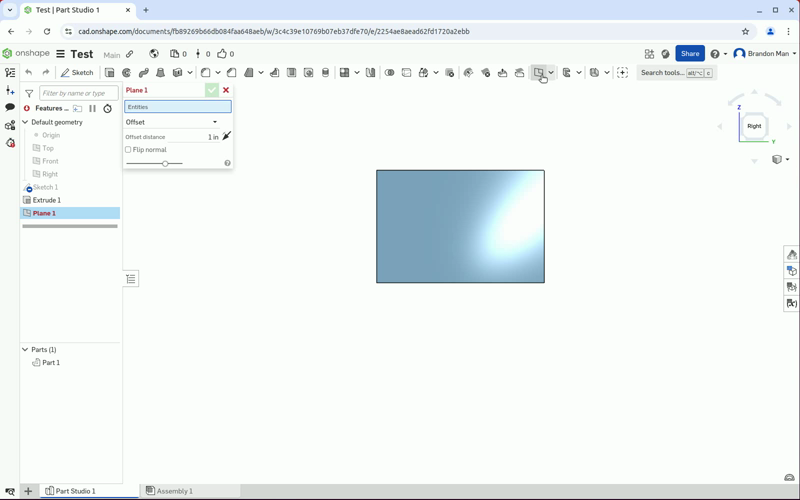
mouse_move(73, 176)
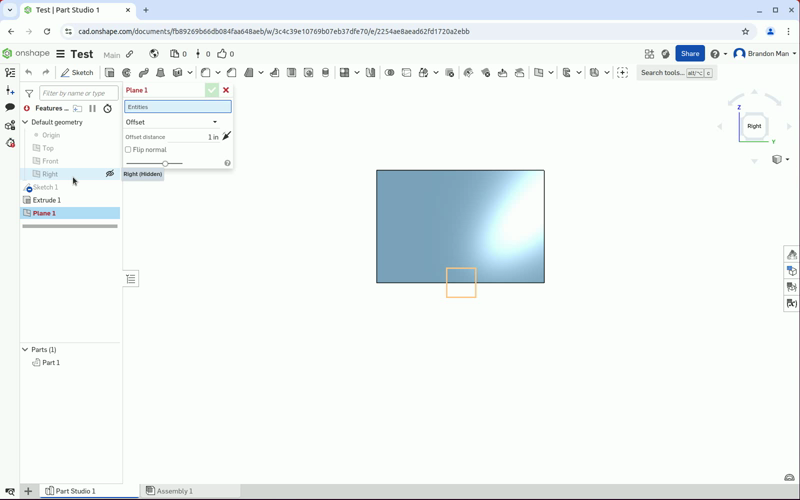
click(73, 176)
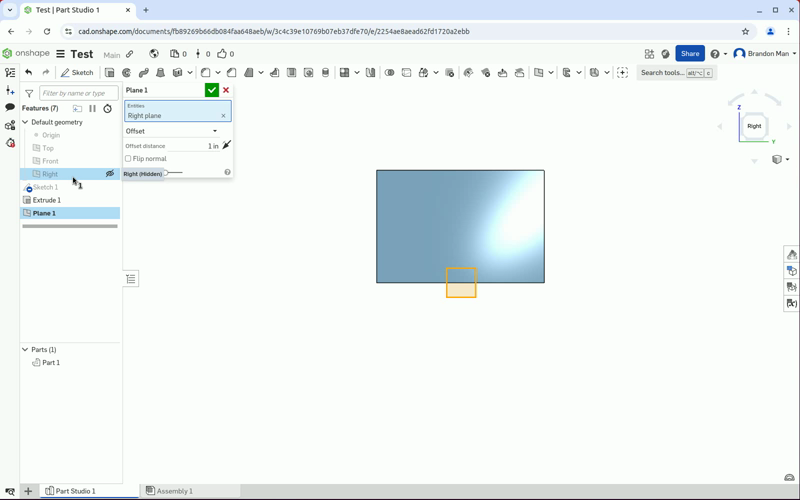
key(tab, 2)
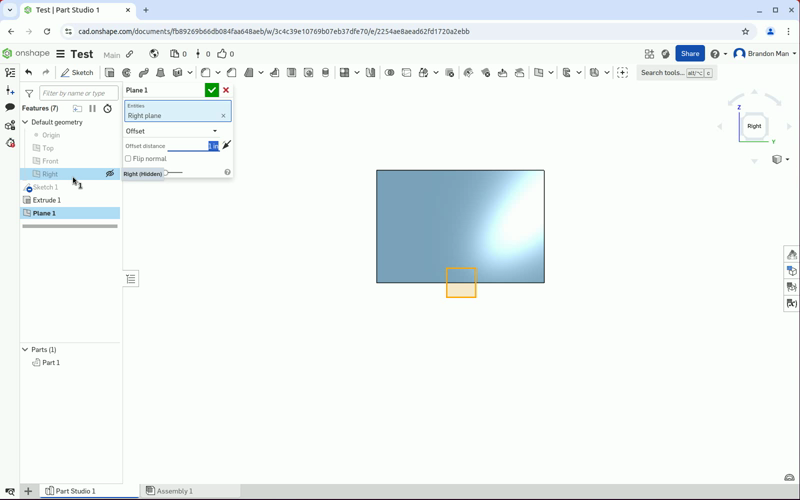
text(23.108)
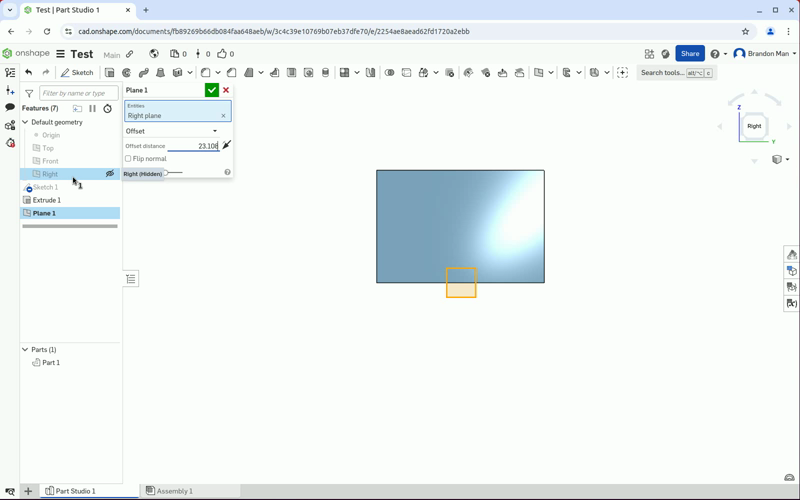
key(enter, 2)
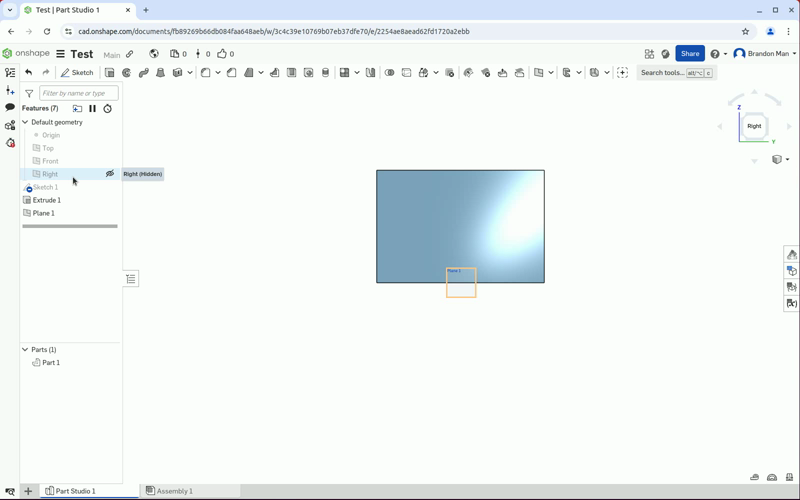
key(shift+s)
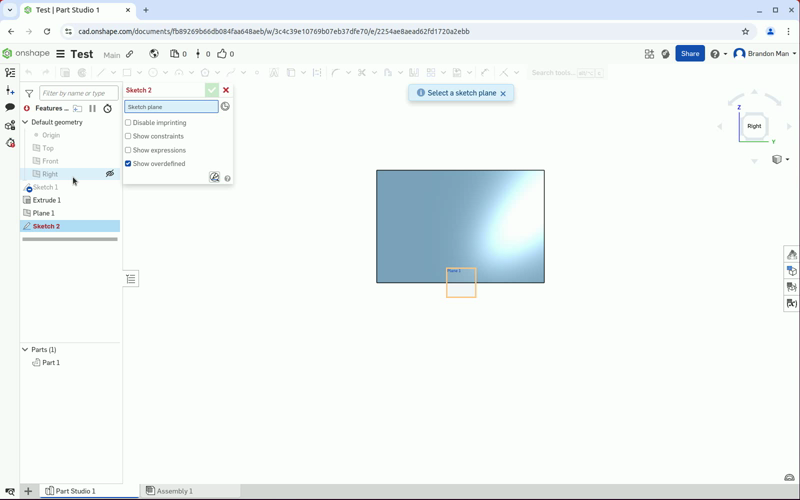
mouse_move(73, 215)
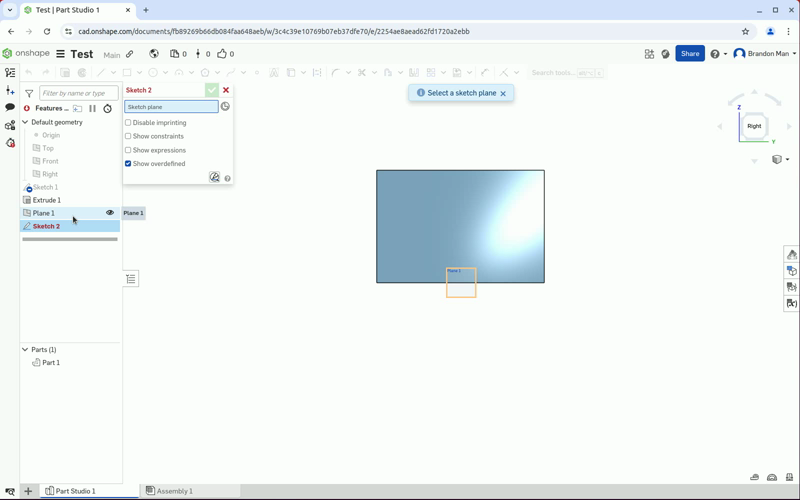
click(73, 215)
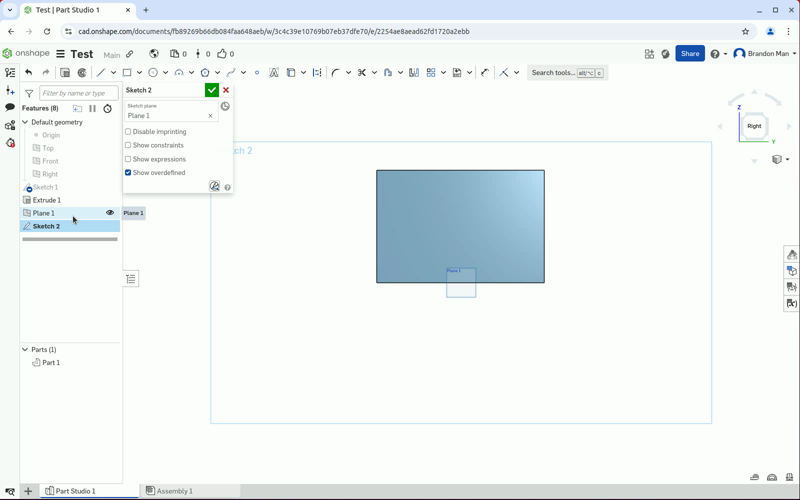
mouse_move(73, 352)
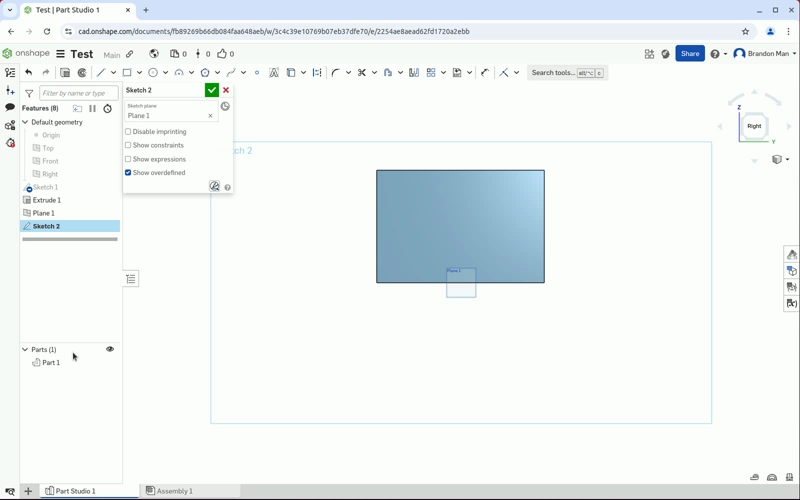
key(y)
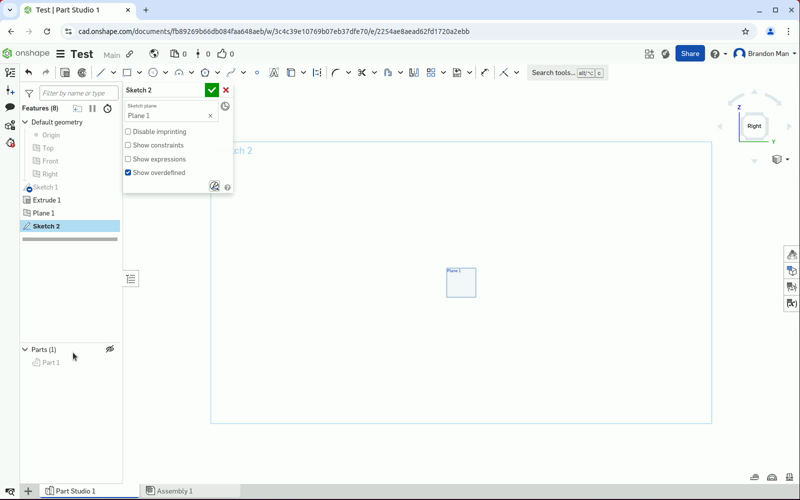
key(l)
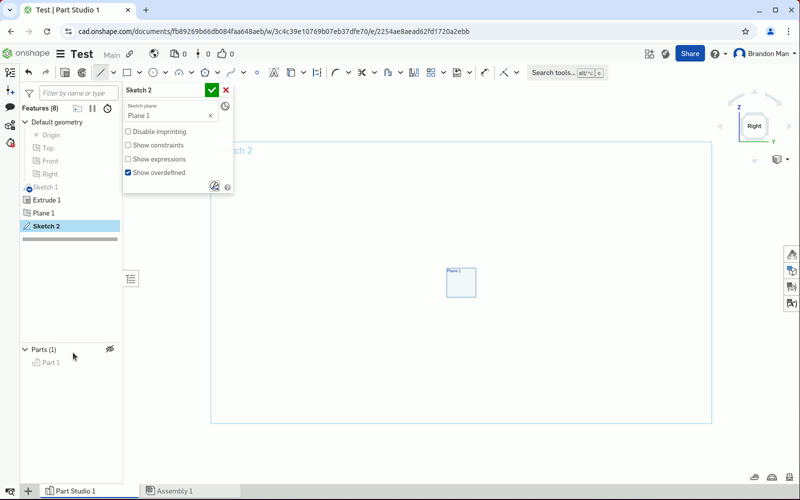
key_down(shift)
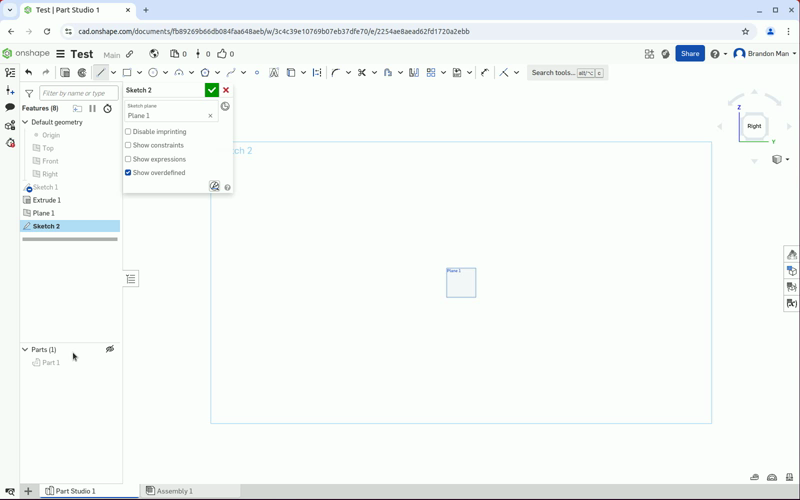
mouse_move(432, 254)
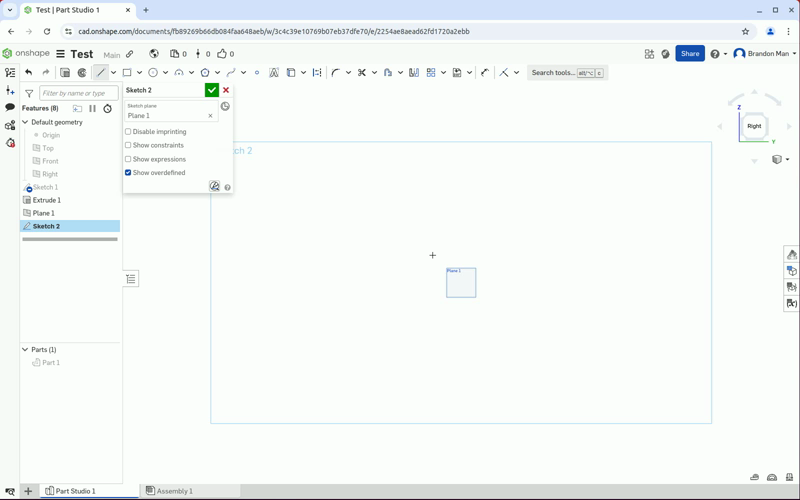
click(432, 254)
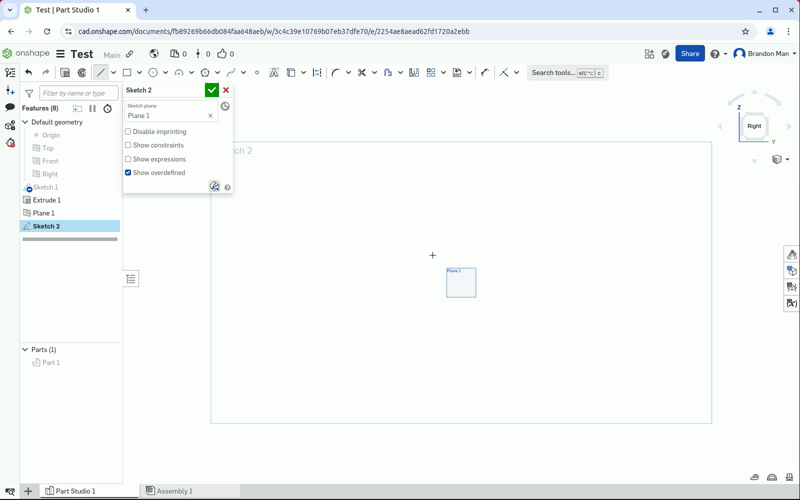
key_up(shift)
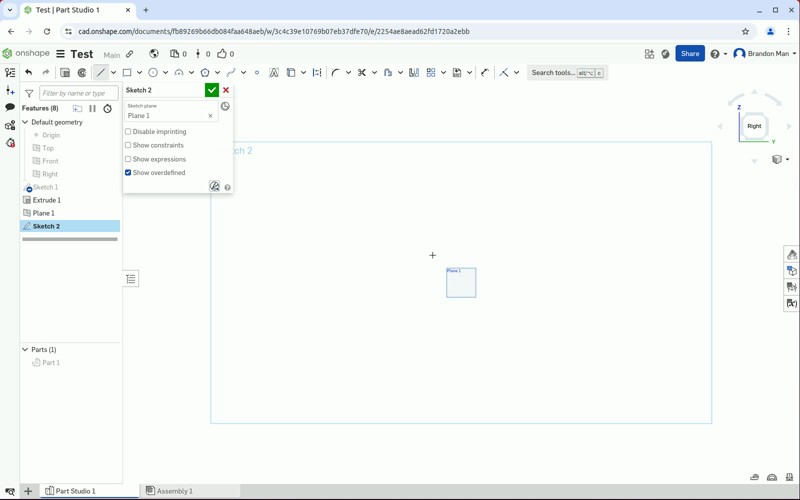
key_down(shift)
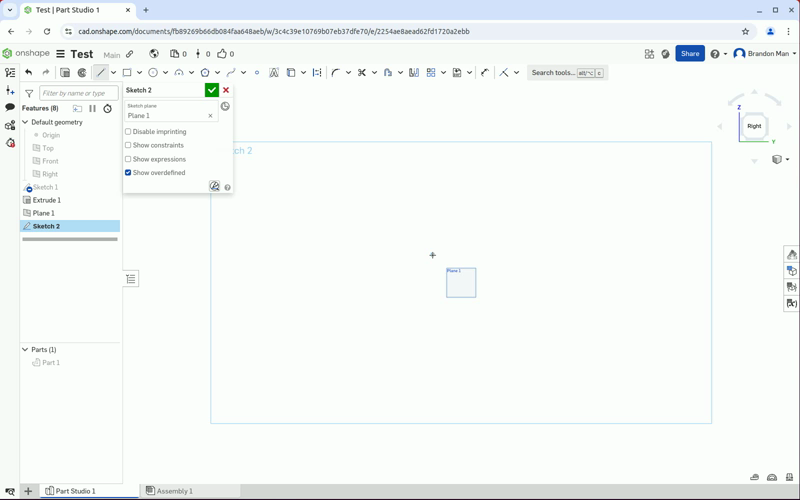
mouse_move(462, 254)
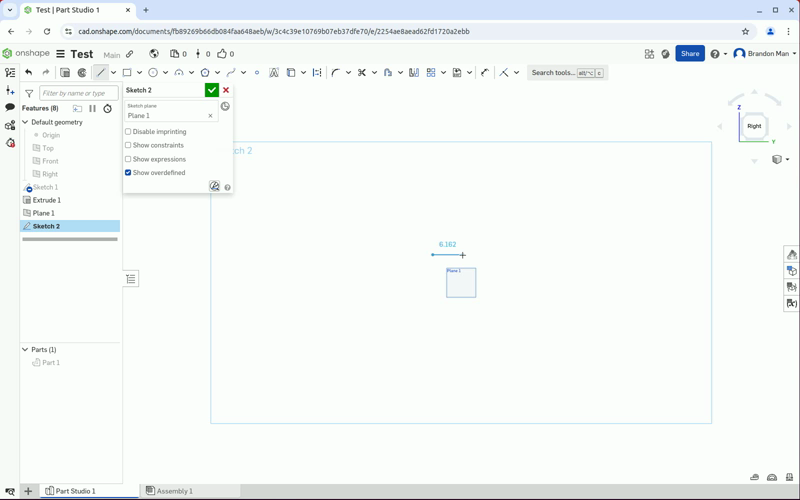
mouse_move(489, 254)
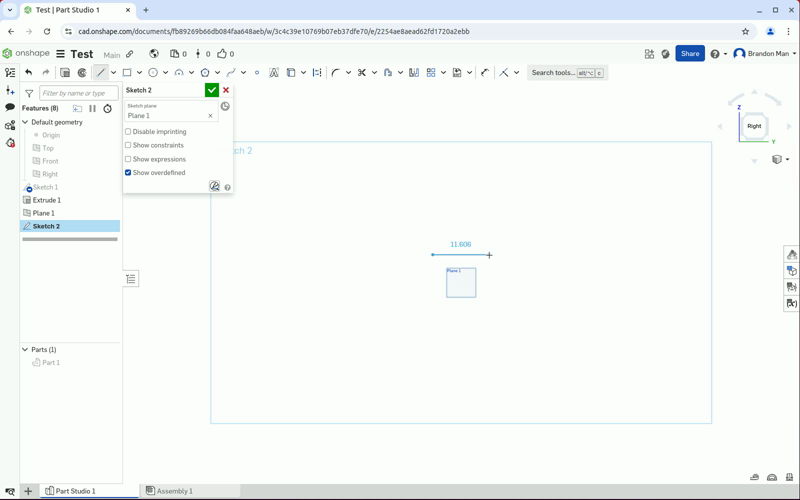
click(489, 254)
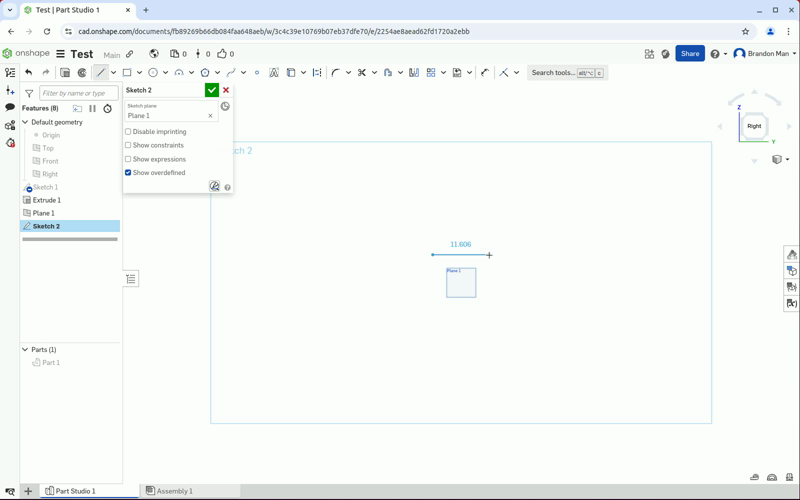
key_up(shift)
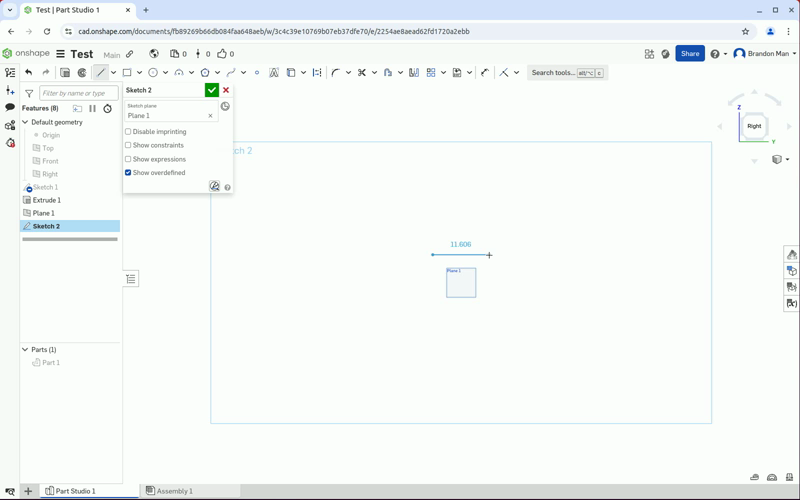
key_down(shift)
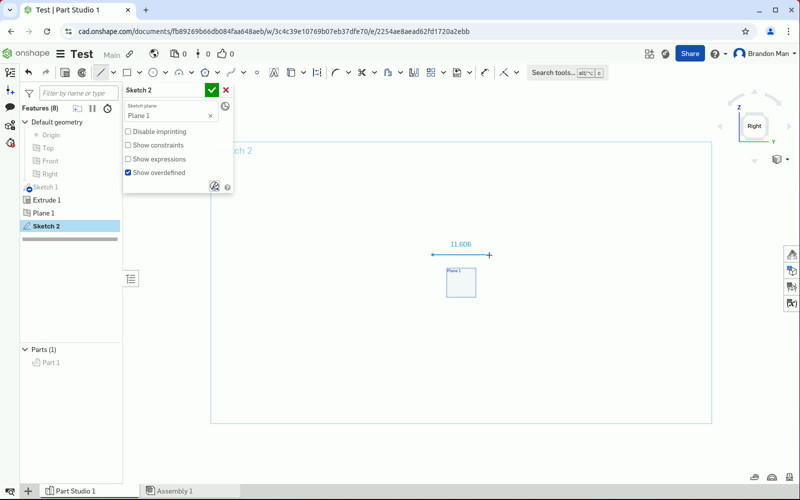
mouse_move(519, 254)
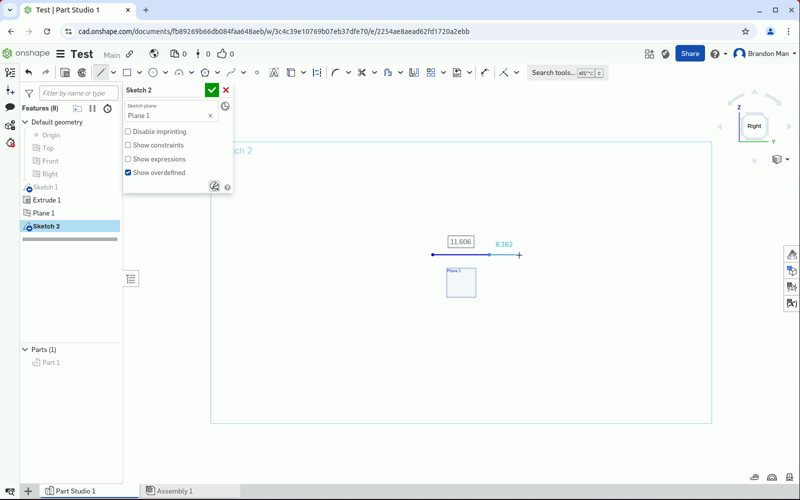
mouse_move(489, 198)
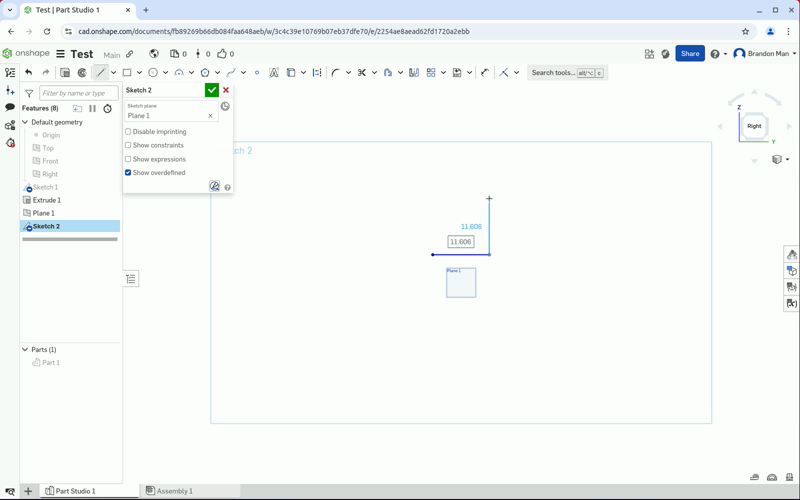
click(489, 198)
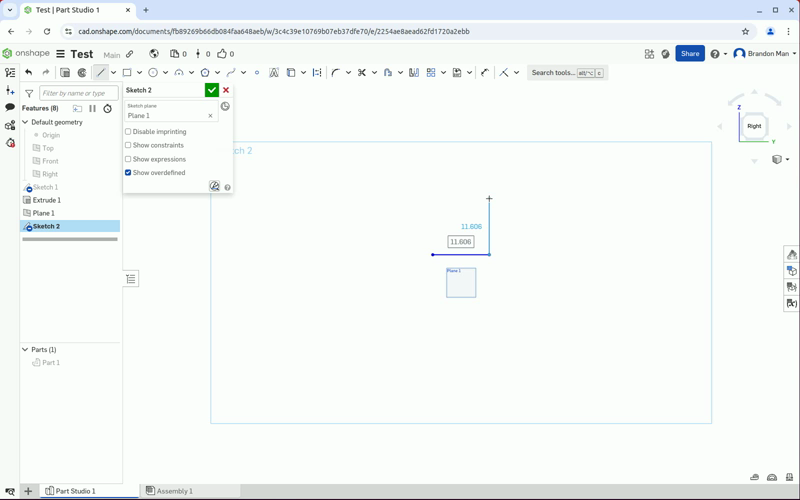
key_up(shift)
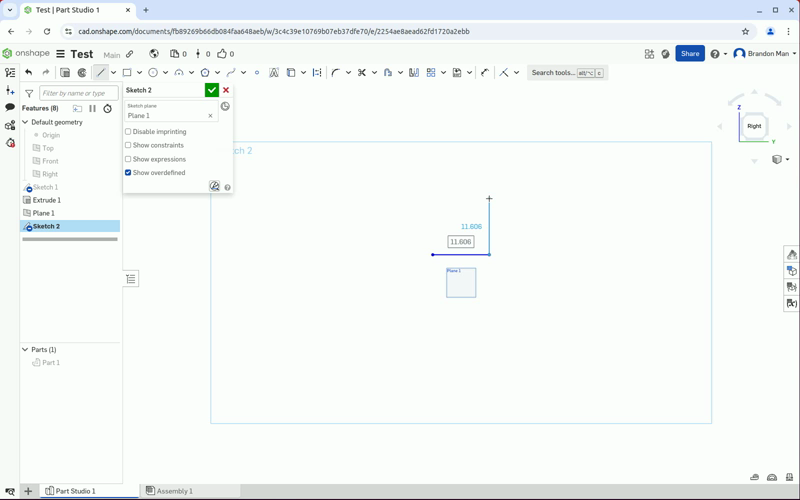
key_down(shift)
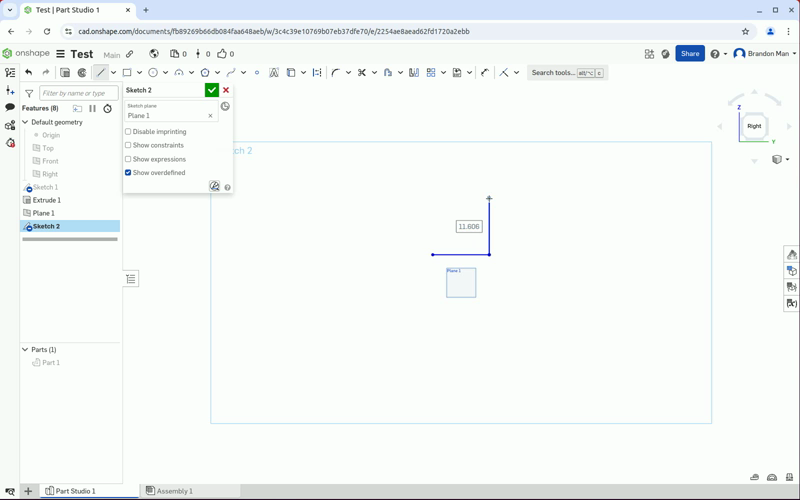
mouse_move(519, 198)
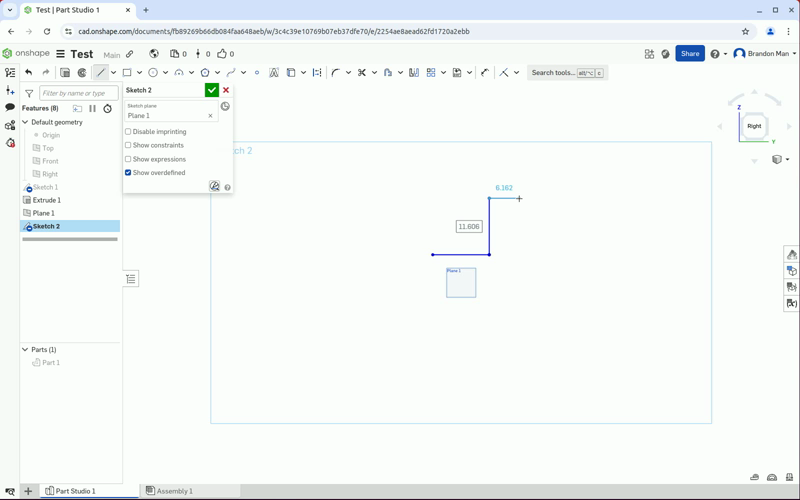
mouse_move(432, 198)
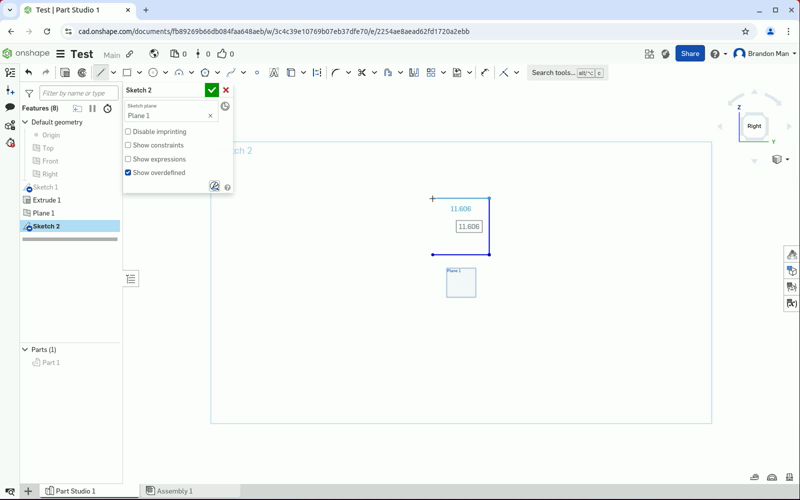
click(432, 198)
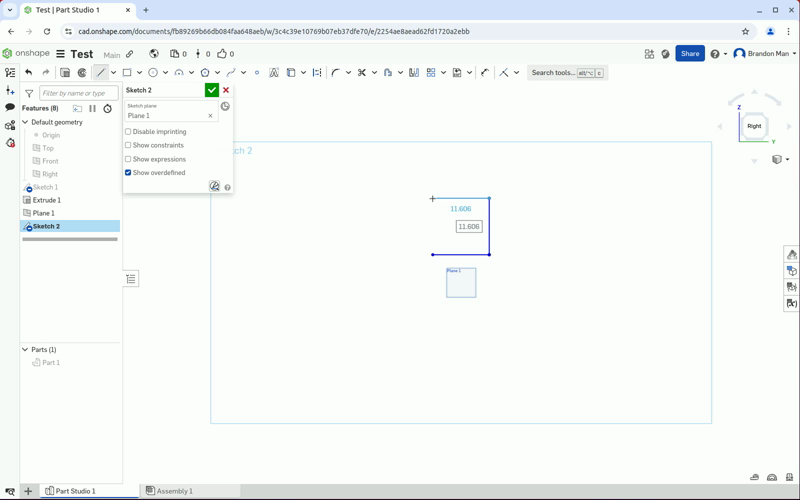
key_up(shift)
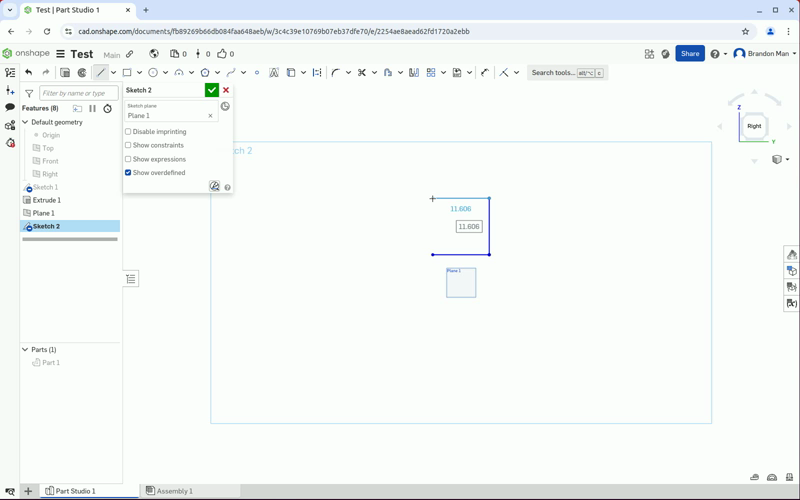
mouse_move(462, 198)
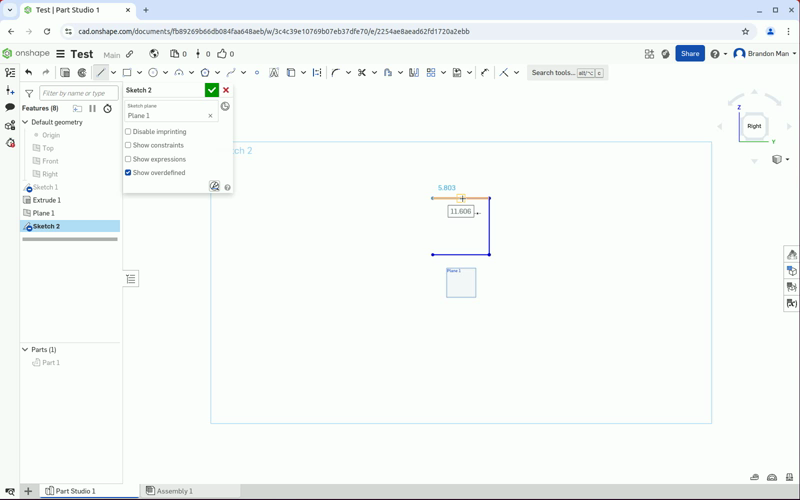
key_down(shift)
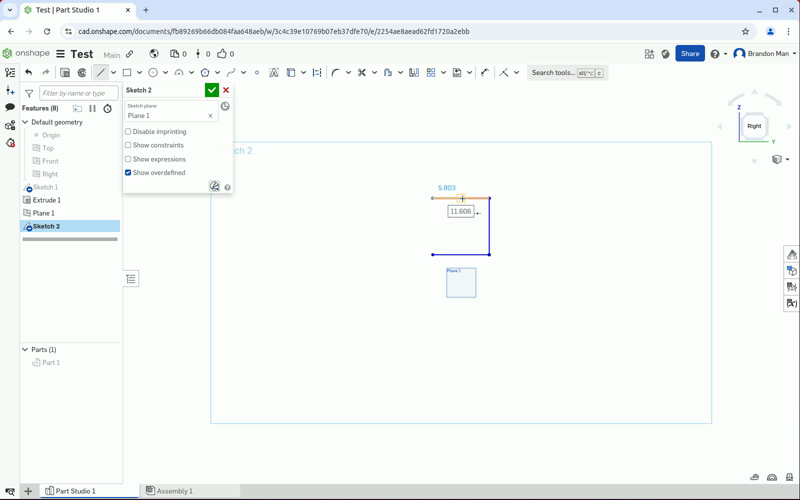
mouse_move(432, 254)
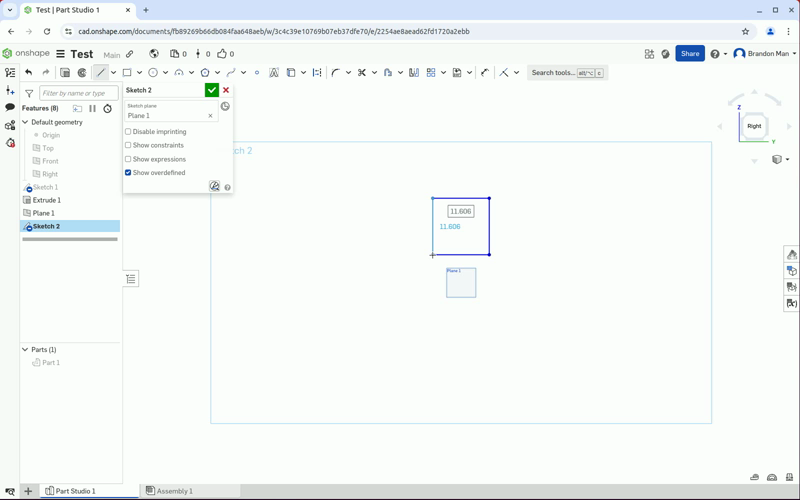
key_up(shift)
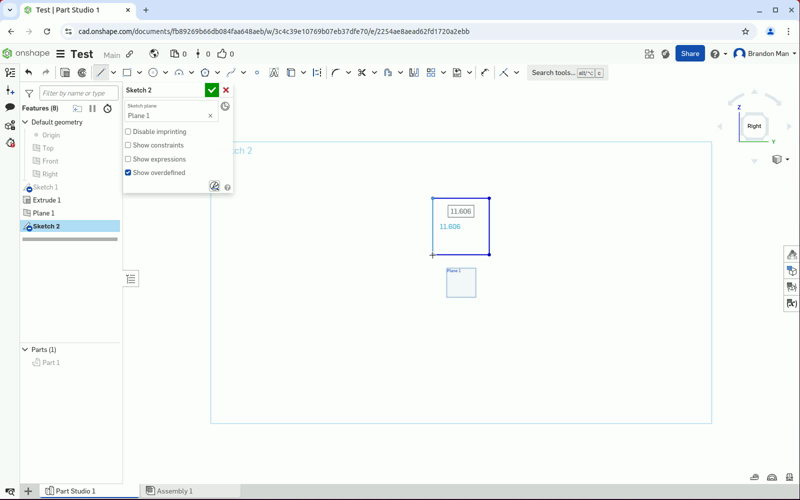
click(432, 254)
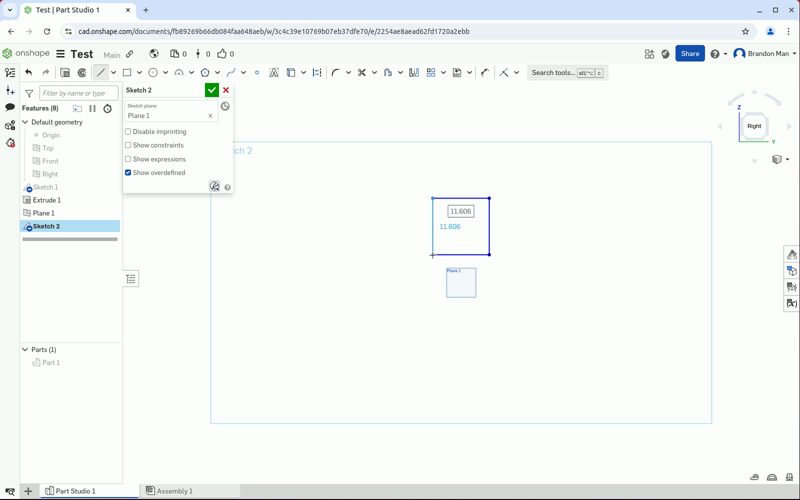
key(esc)
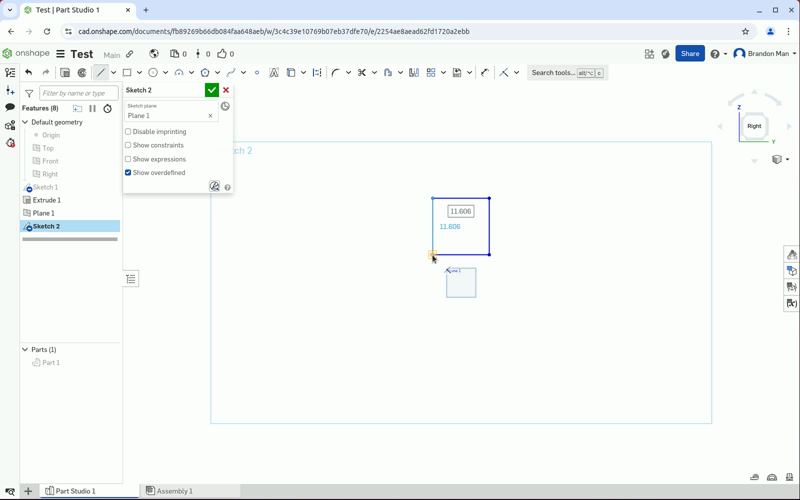
mouse_move(454, 245)
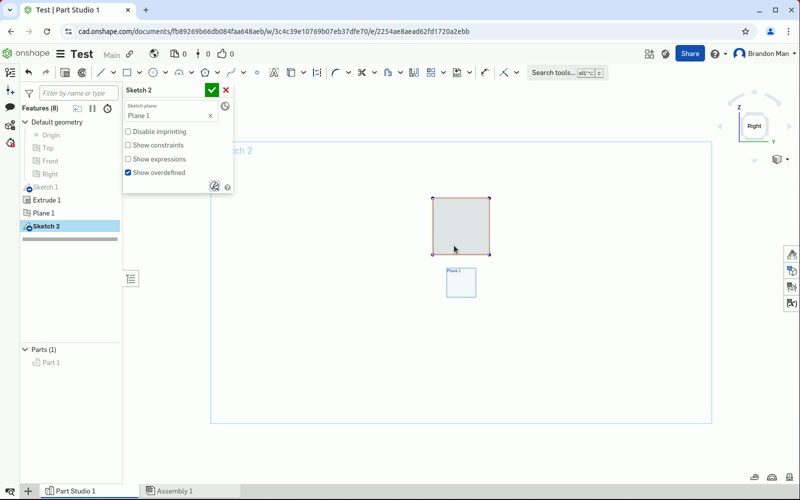
click(454, 245)
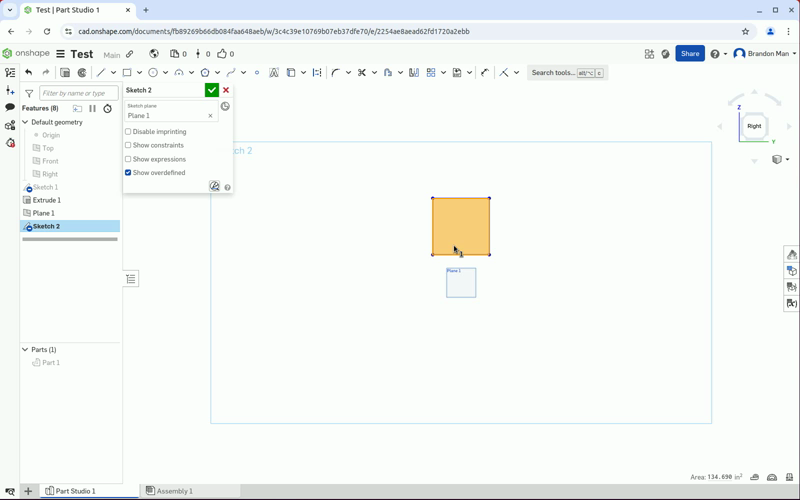
mouse_move(73, 352)
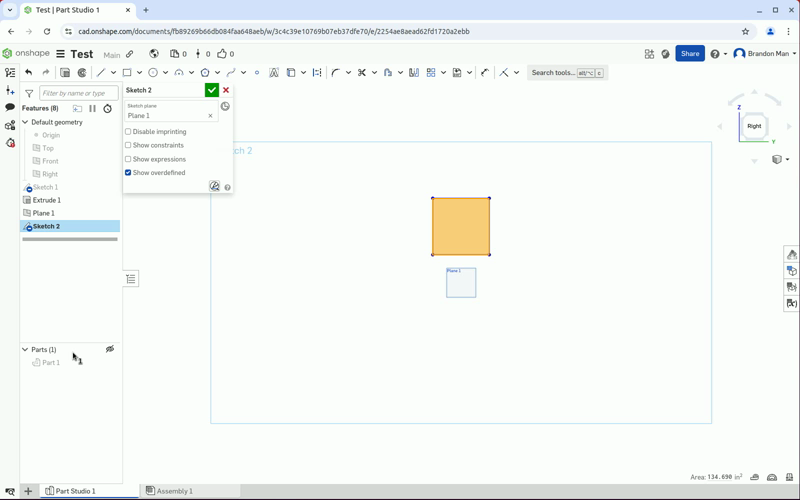
key(shift+y)
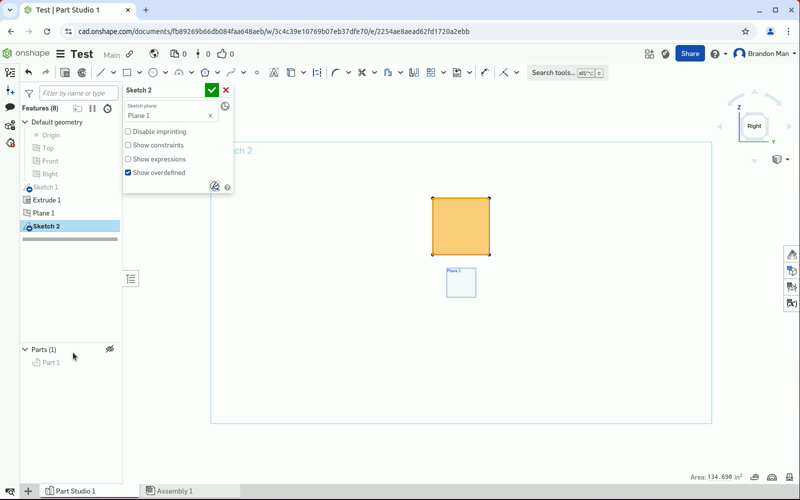
key(shift+e)
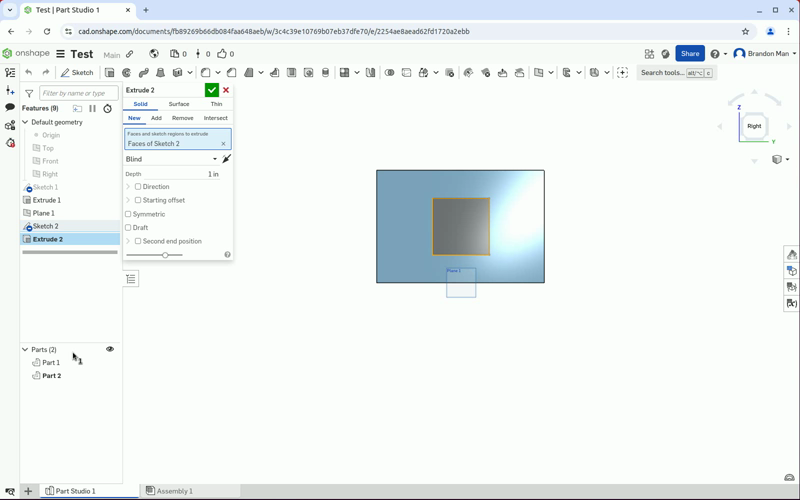
mouse_move(143, 106)
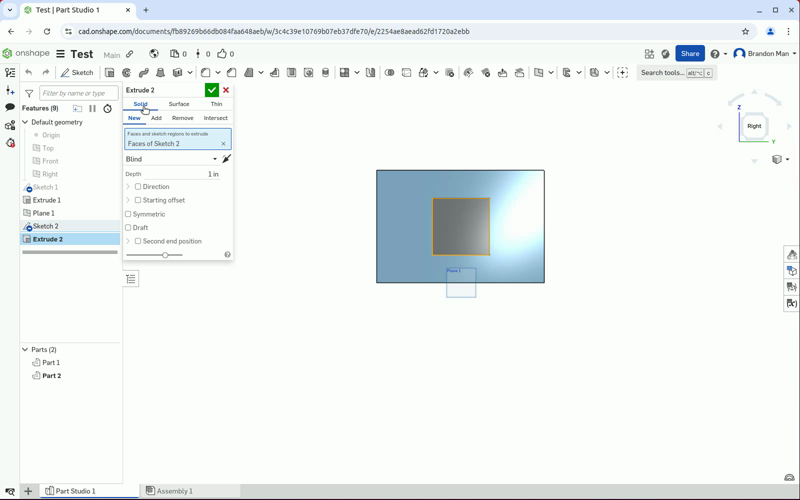
click(143, 106)
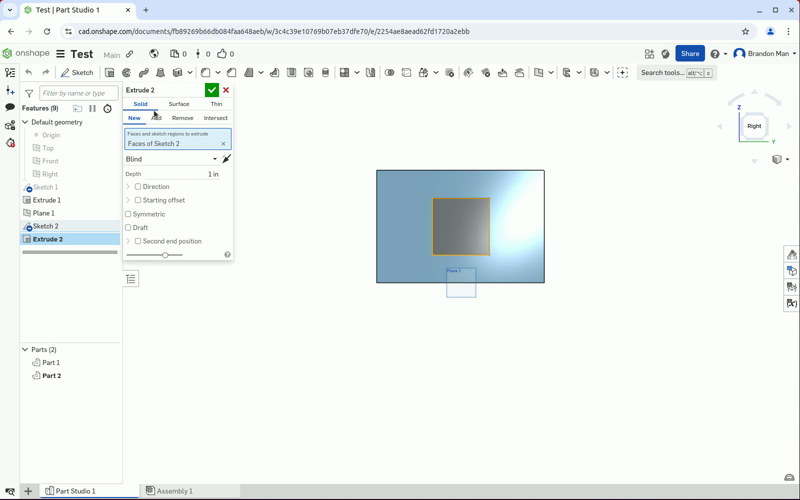
mouse_move(186, 120)
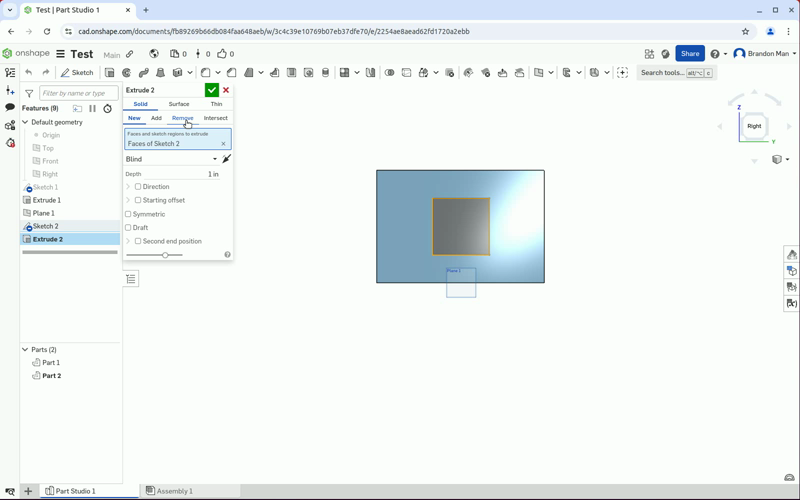
click(186, 120)
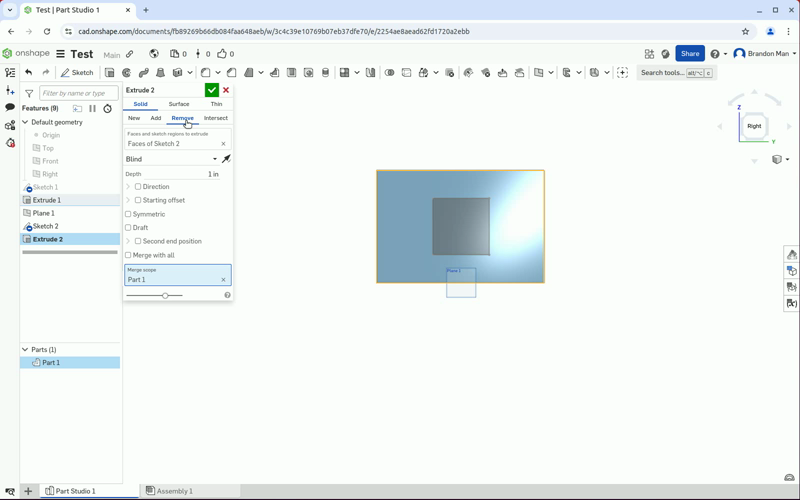
key(tab, 4)
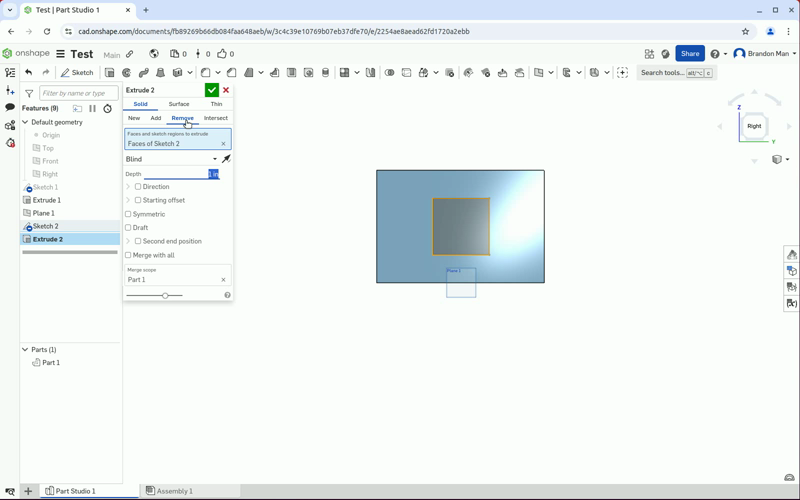
text(23.108)
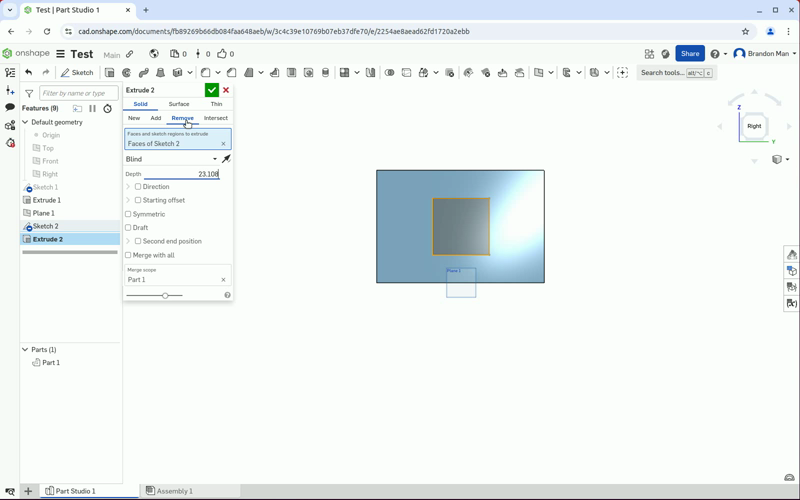
key(tab, 6)
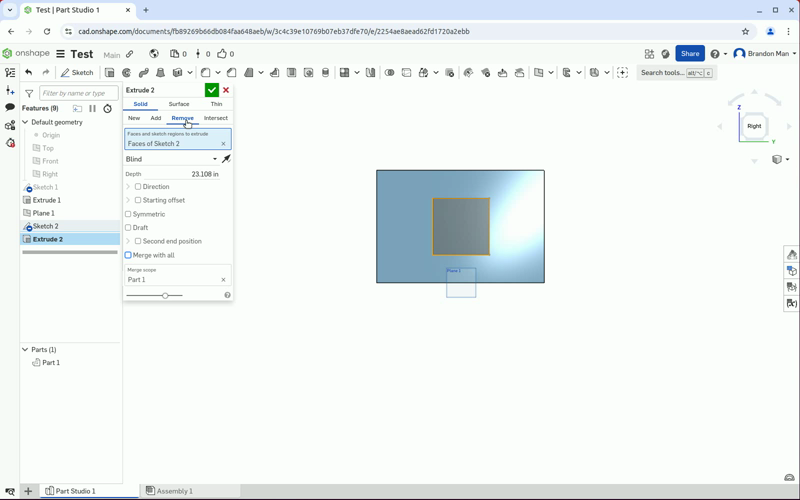
key(space)
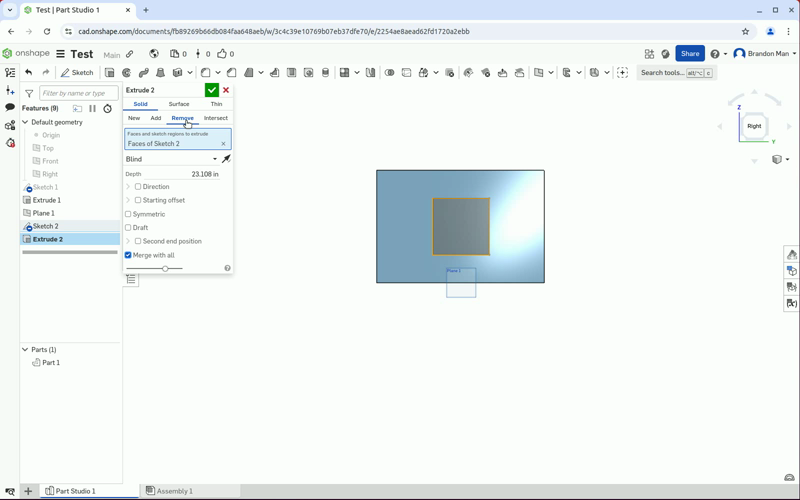
key(enter)
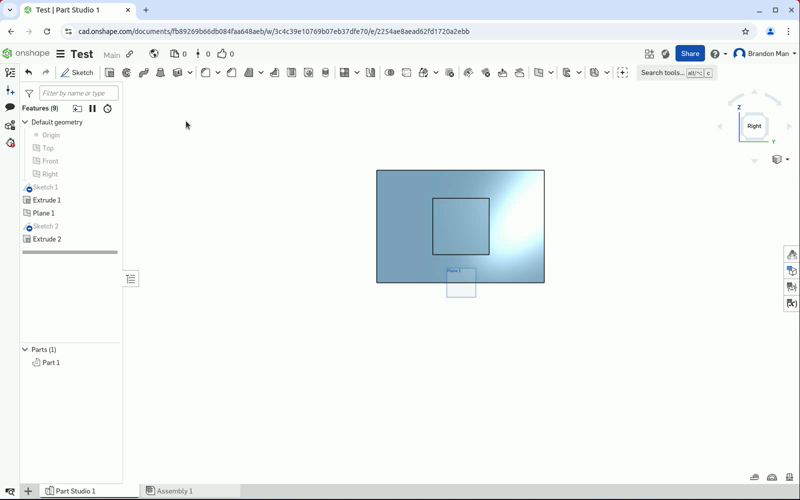
key(shift+h)
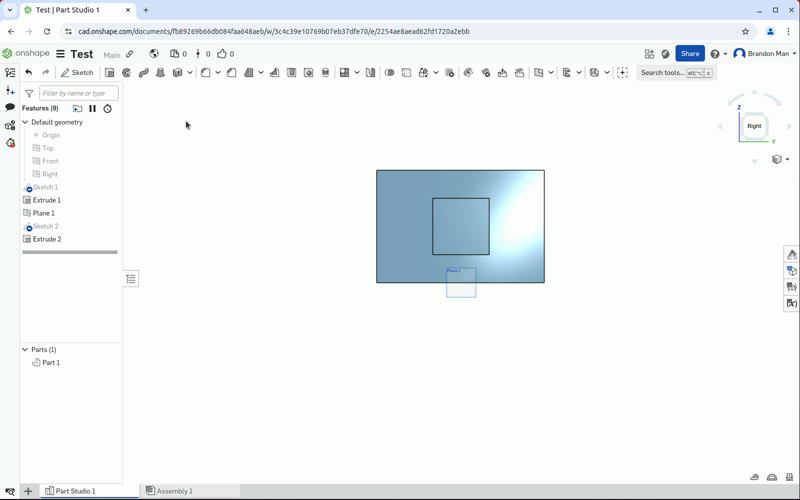
key(shift+h)
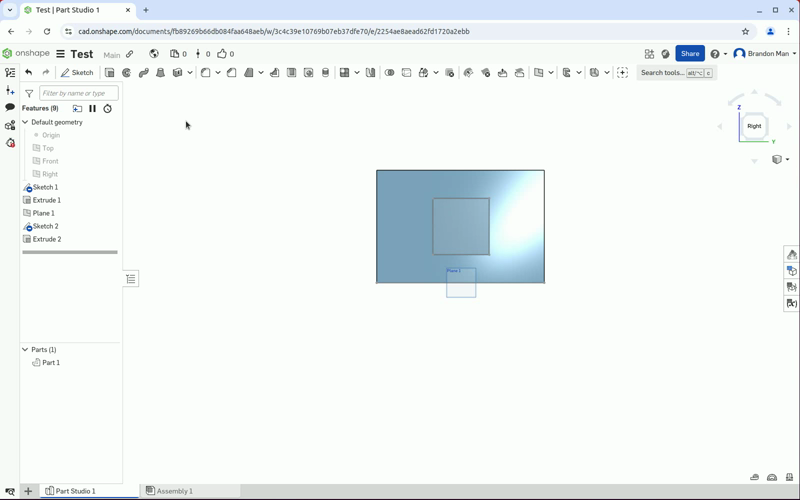
key(shift+7)
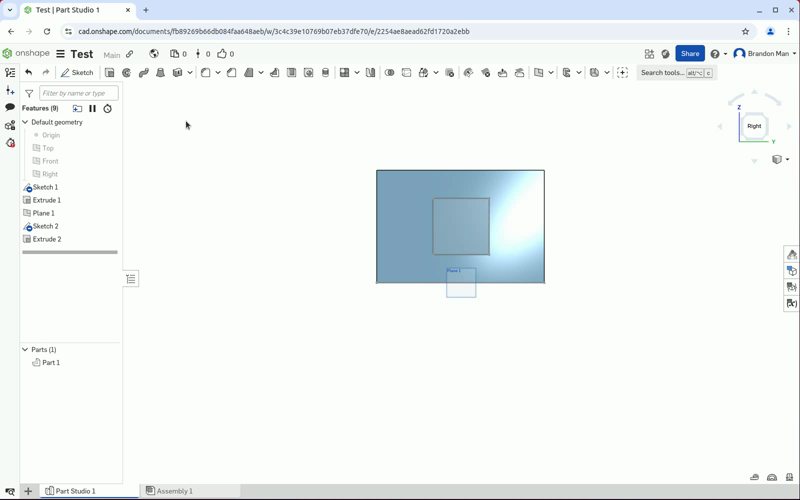
key(right, 2)
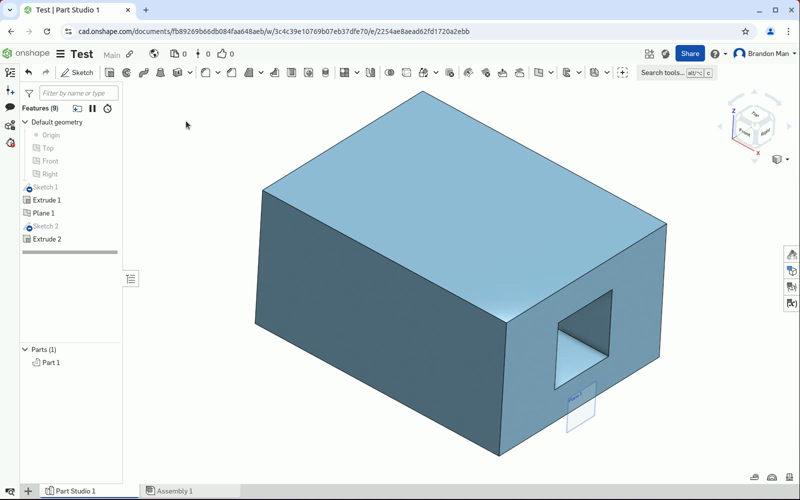
key(down, 2)
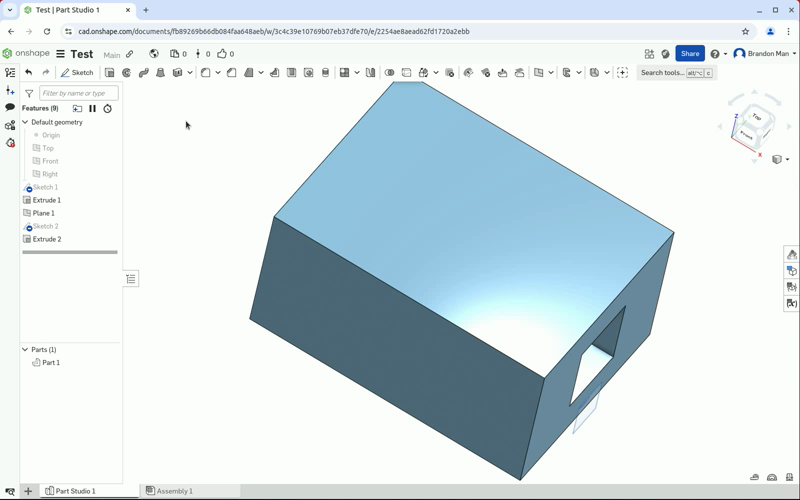
key(up, 2)
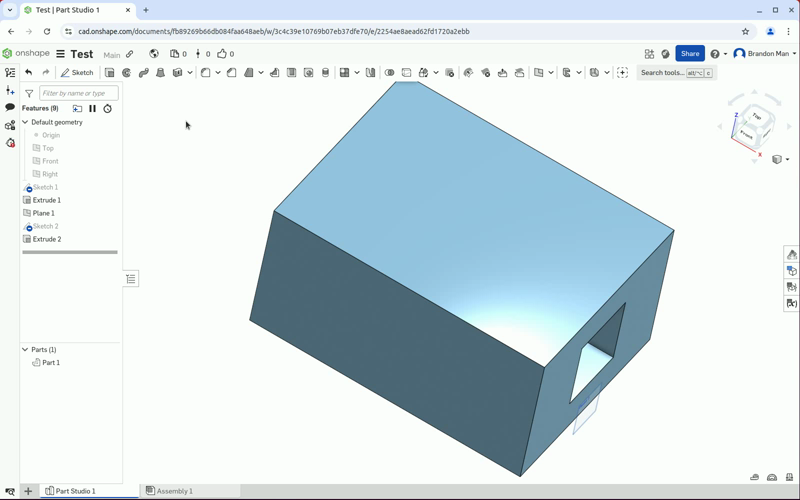
key(left, 2)
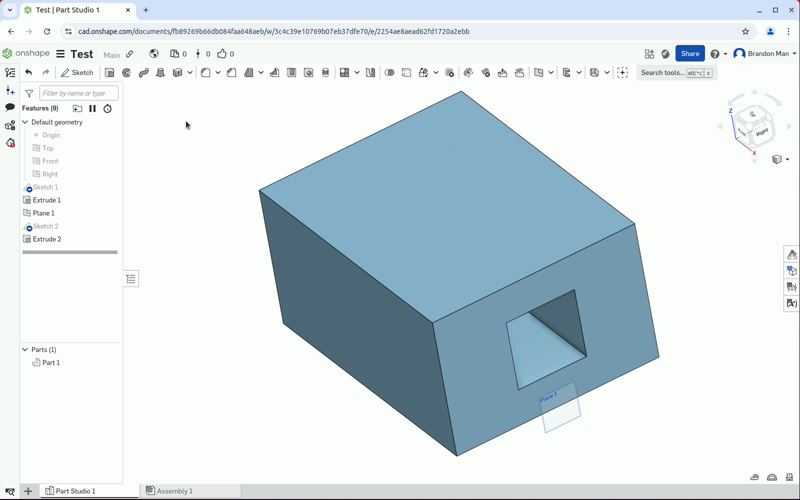
mouse_move(73, 189)
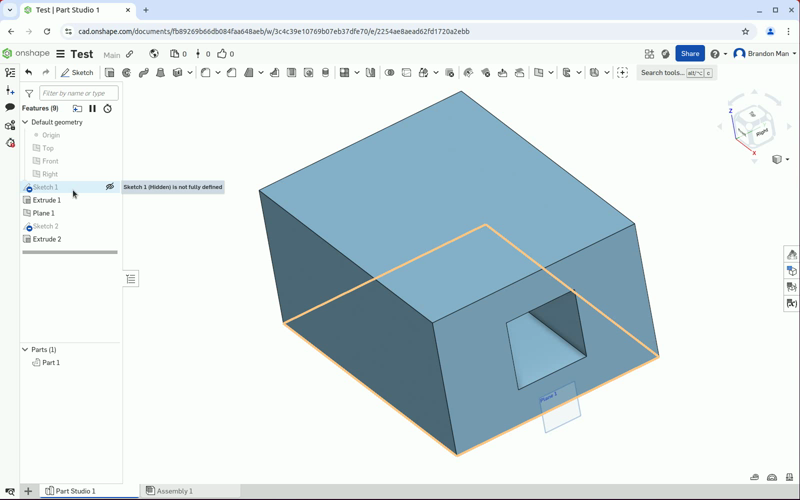
click(73, 189)